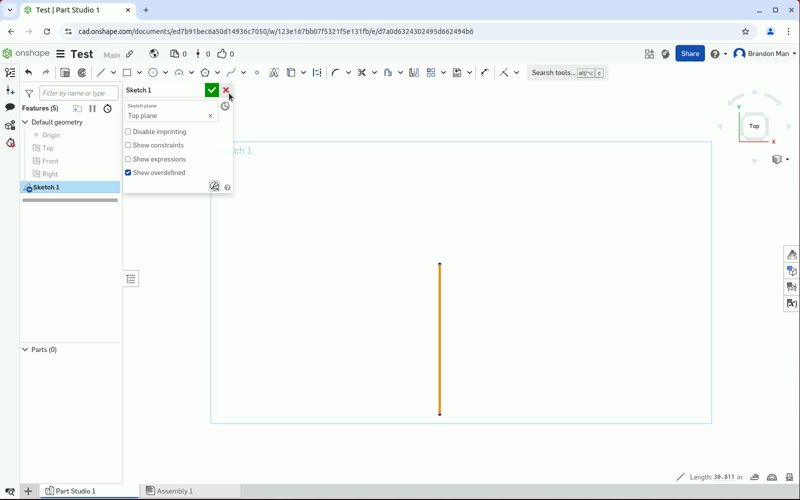
key(shift+h)
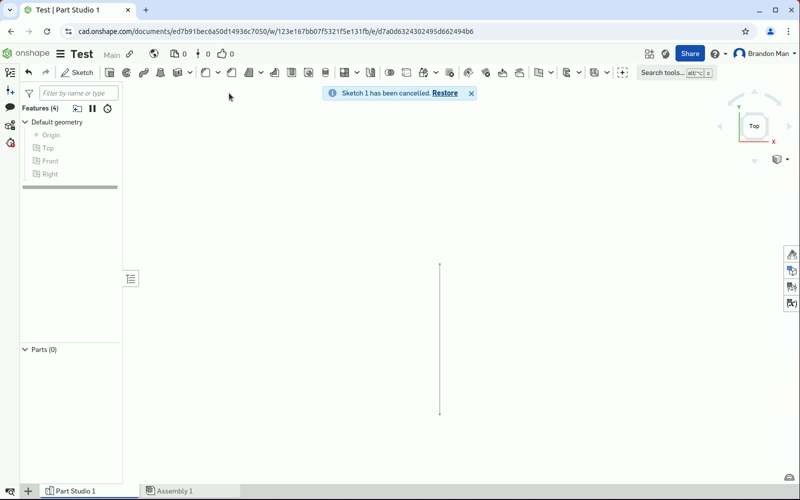
mouse_move(73, 352)
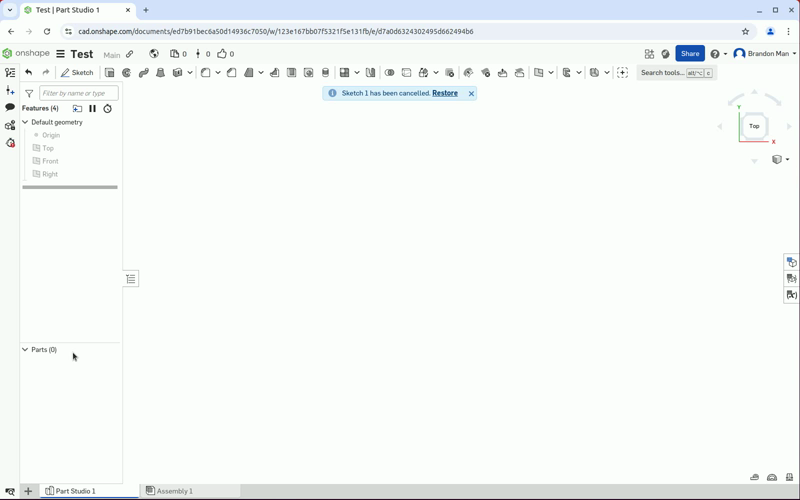
key(y)
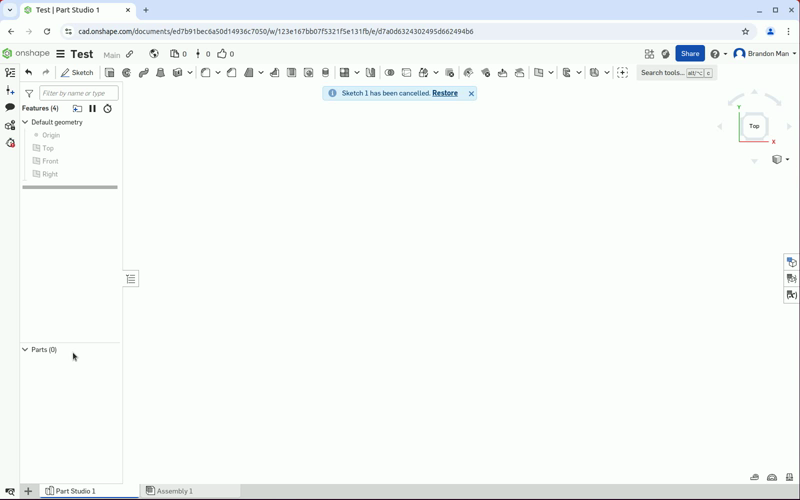
key(shift+p)
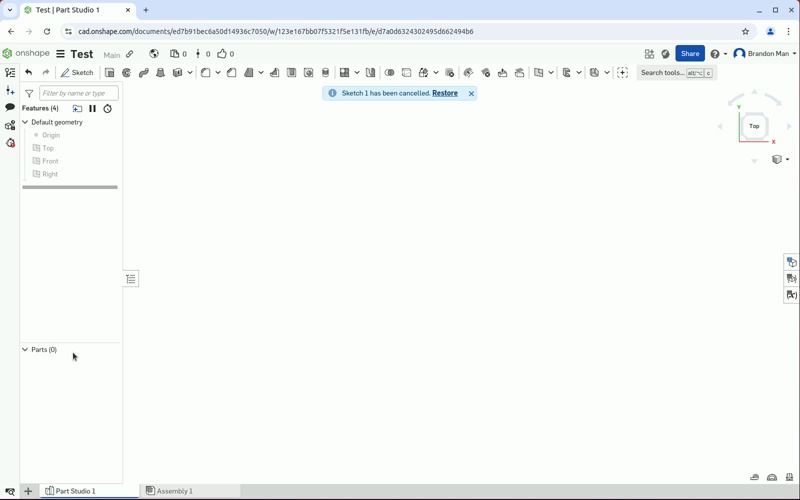
key(space)
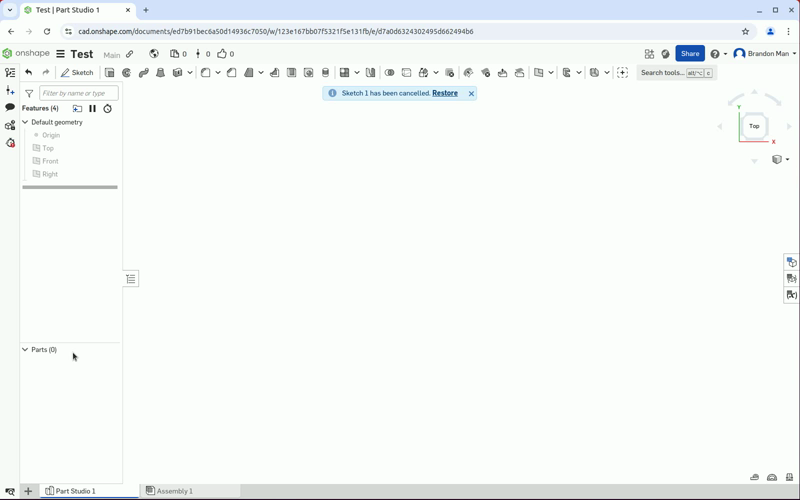
key_down(shift)
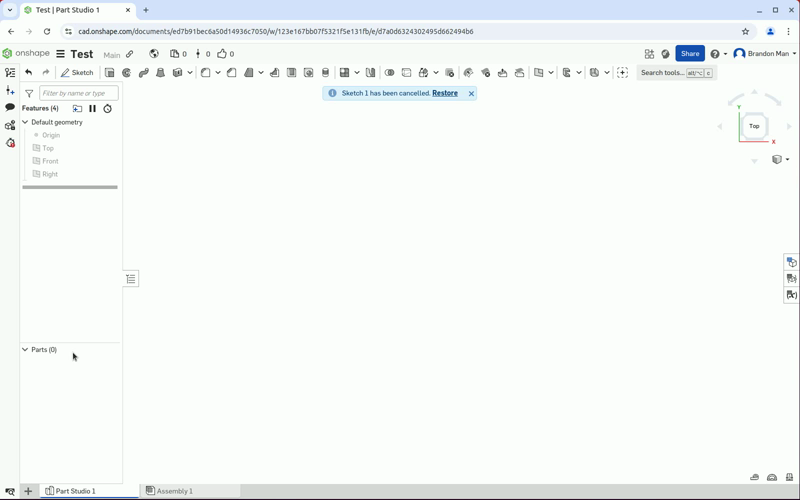
key(up)
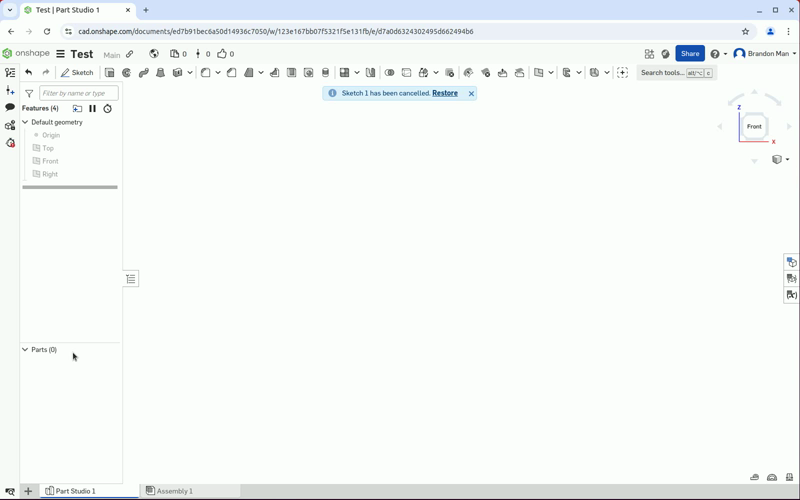
key_up(shift)
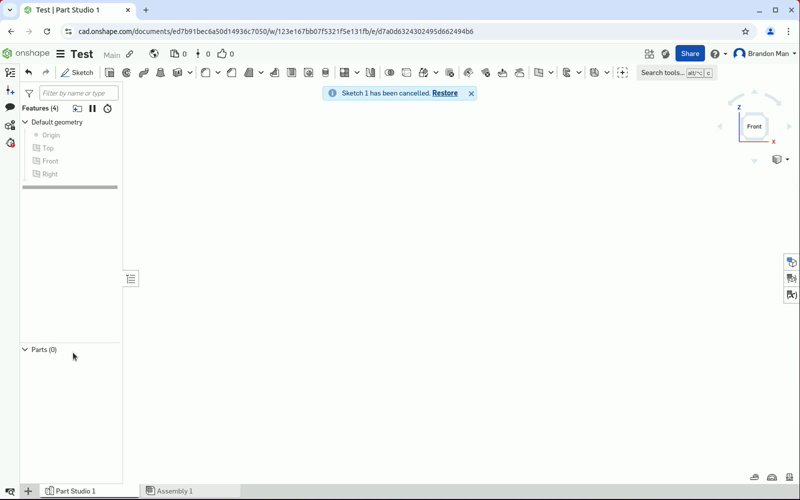
key(space)
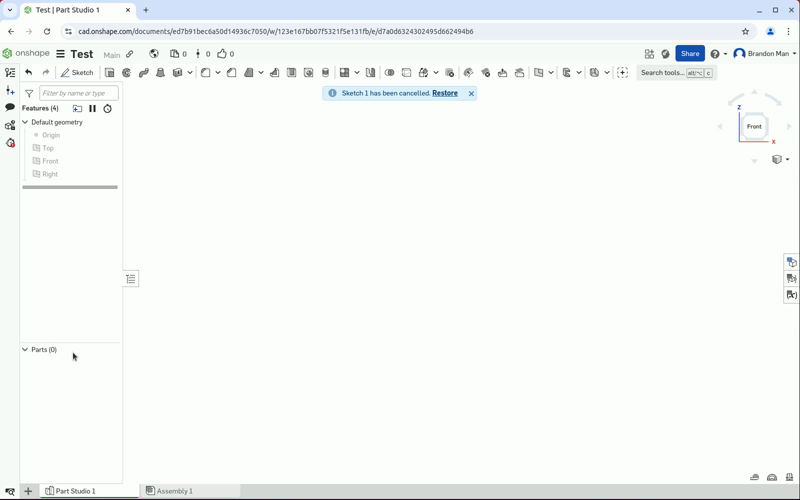
key_down(shift)
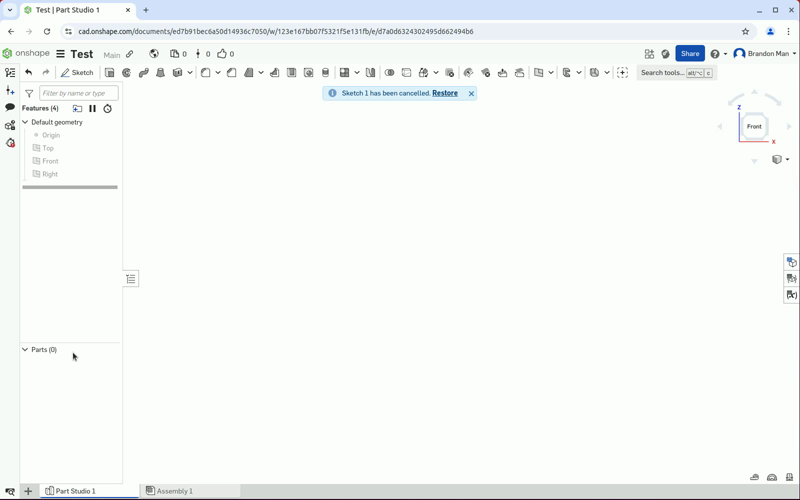
key(left)
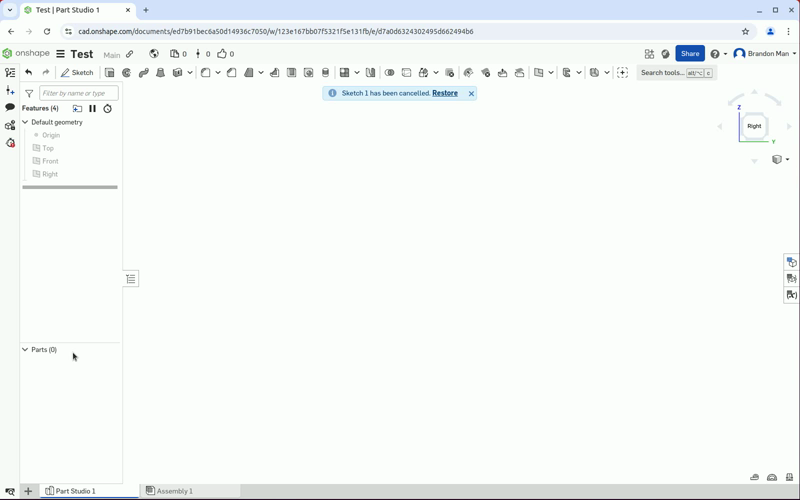
key_up(shift)
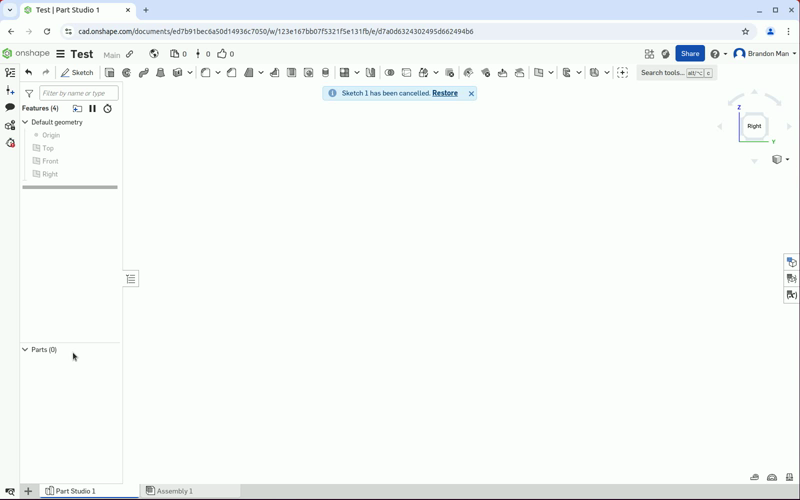
mouse_move(73, 352)
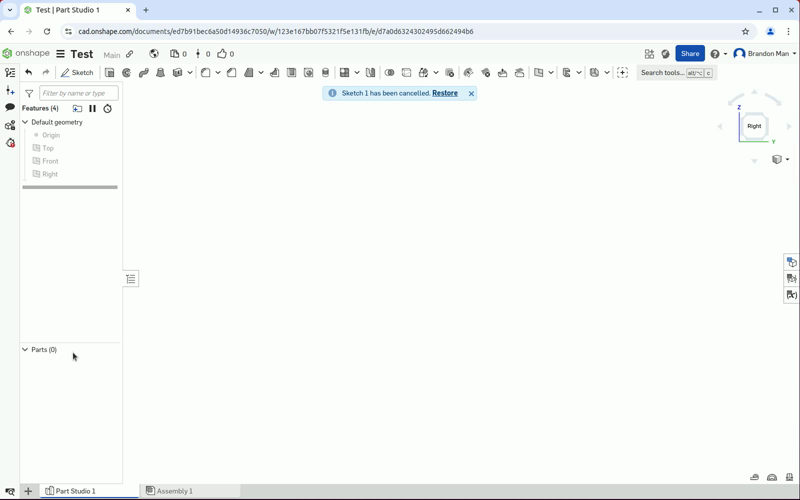
key(shift+y)
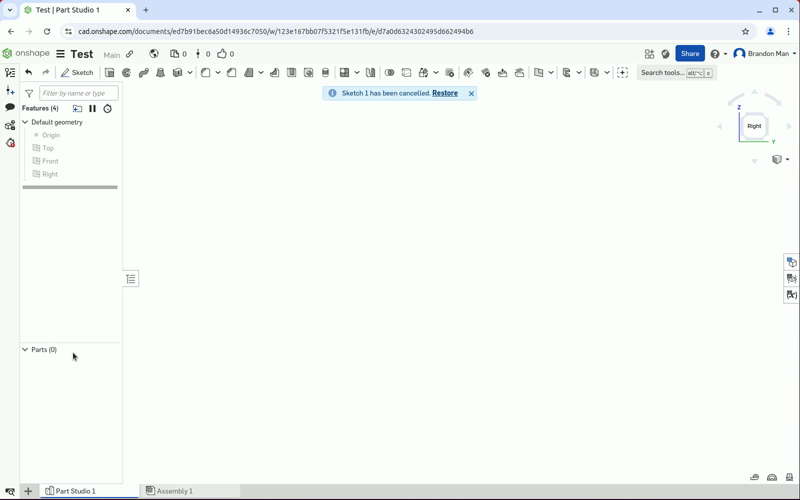
key(shift+s)
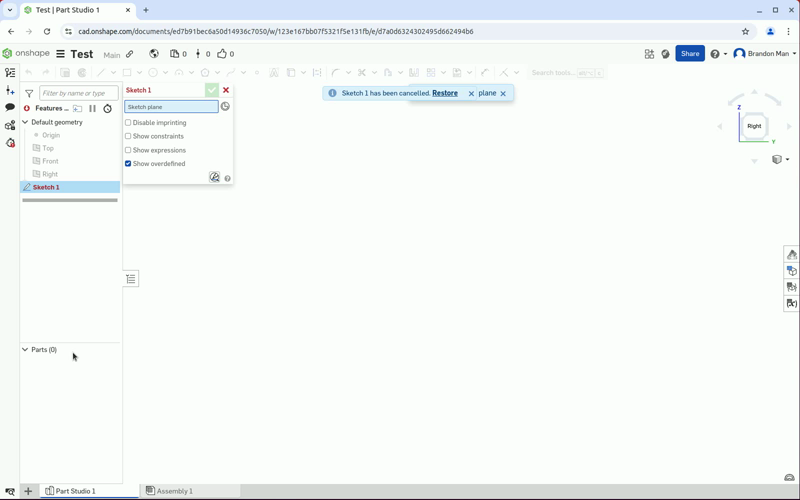
mouse_move(73, 176)
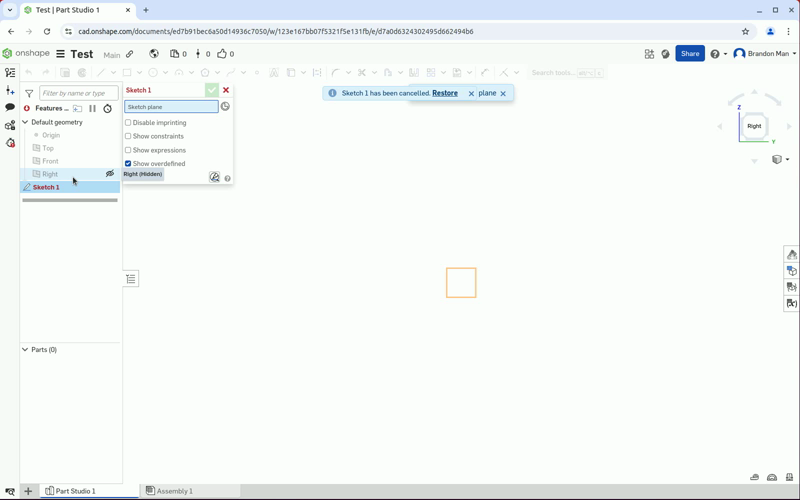
click(73, 176)
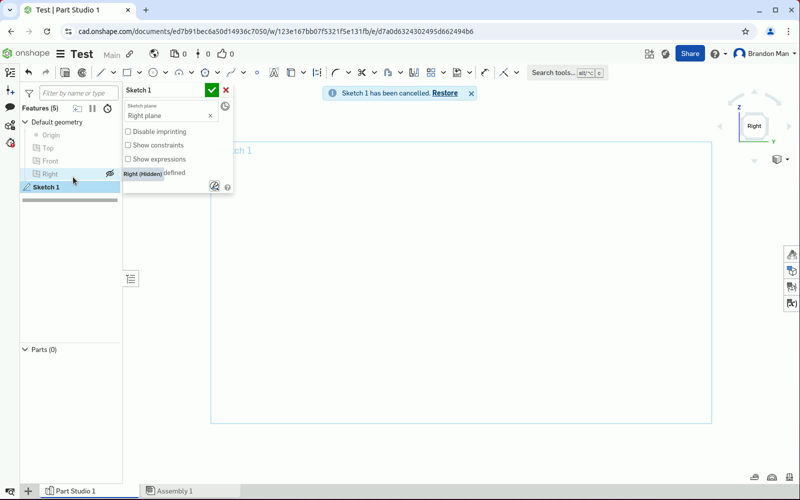
mouse_move(73, 352)
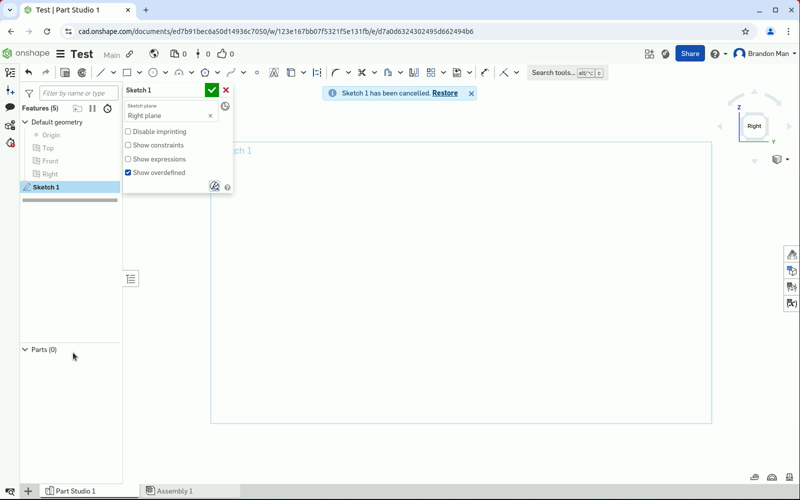
key(y)
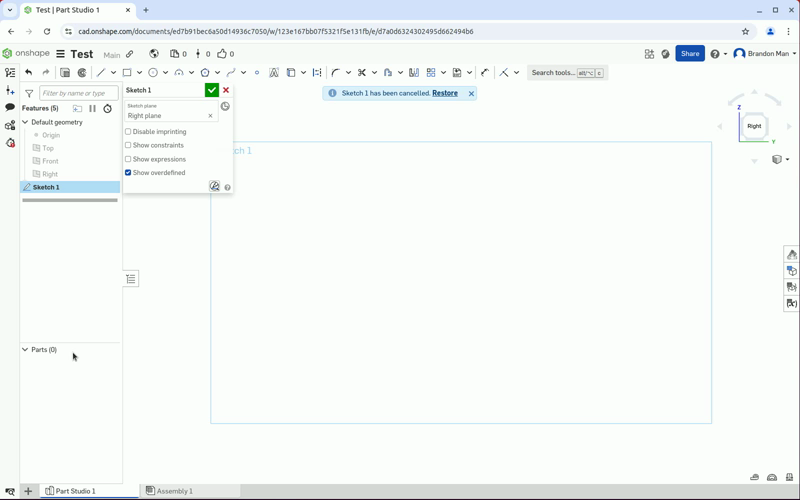
key(l)
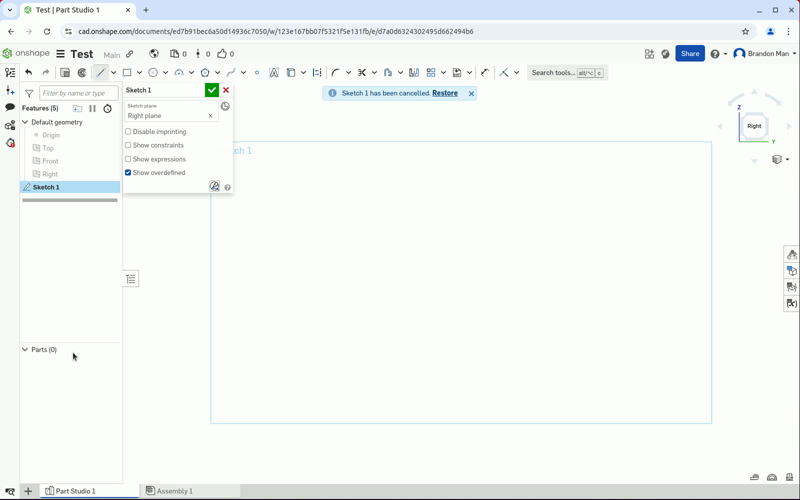
key_down(shift)
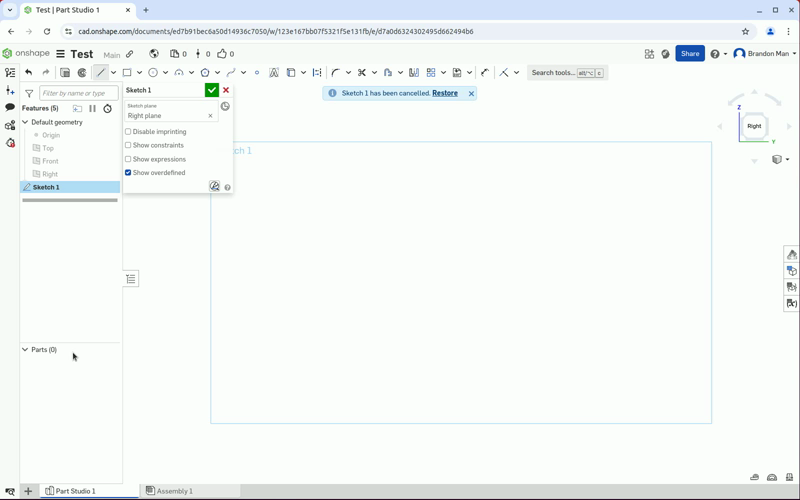
mouse_move(460, 282)
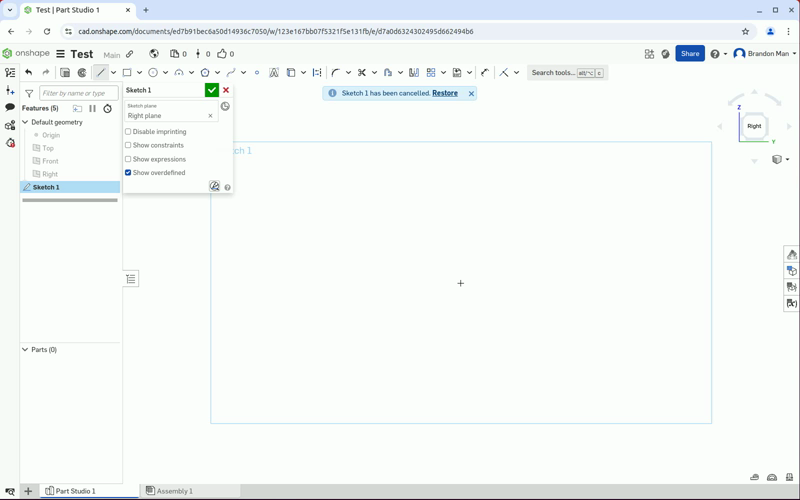
click(460, 282)
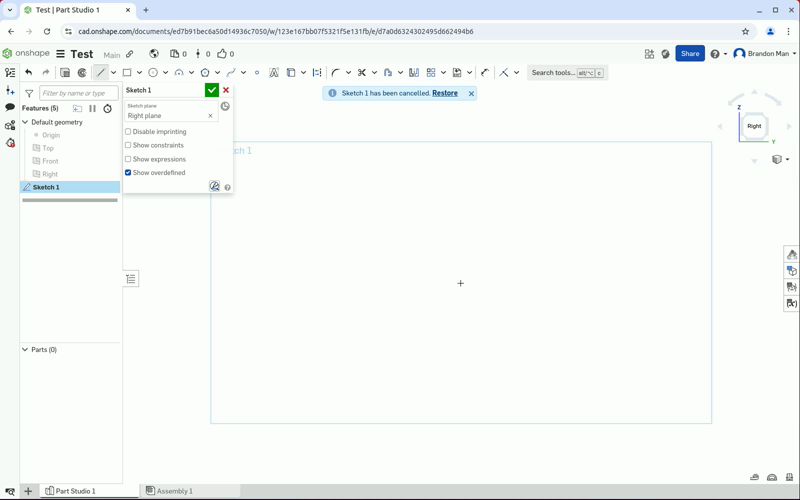
key_up(shift)
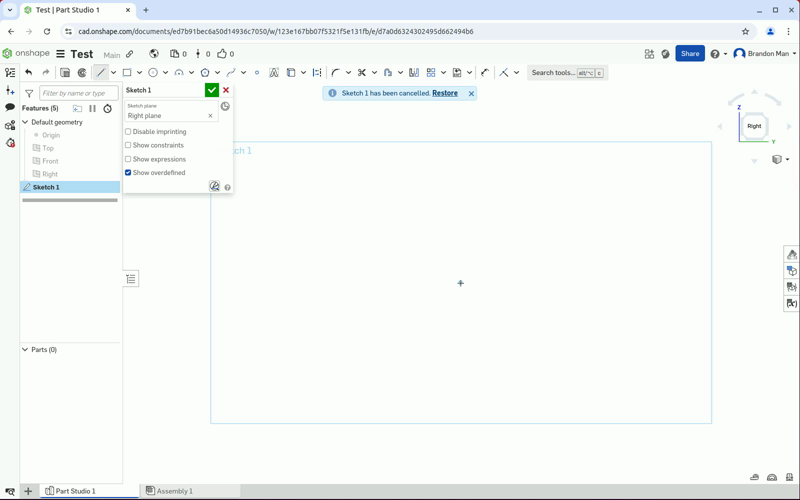
key_down(shift)
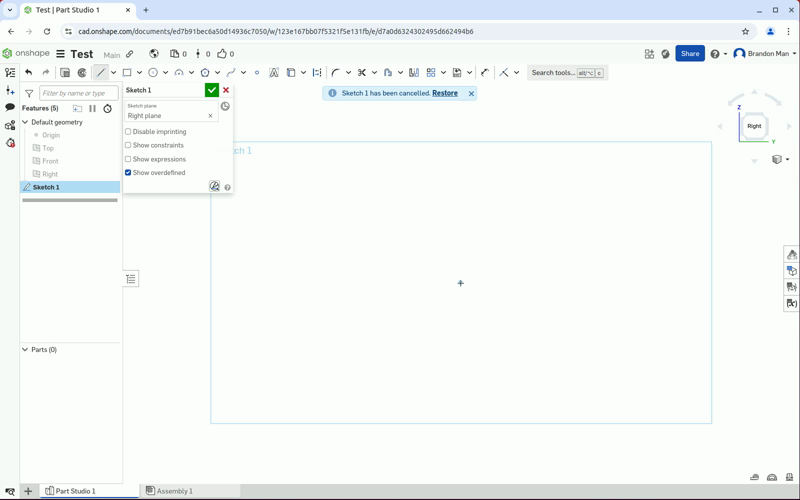
mouse_move(535, 282)
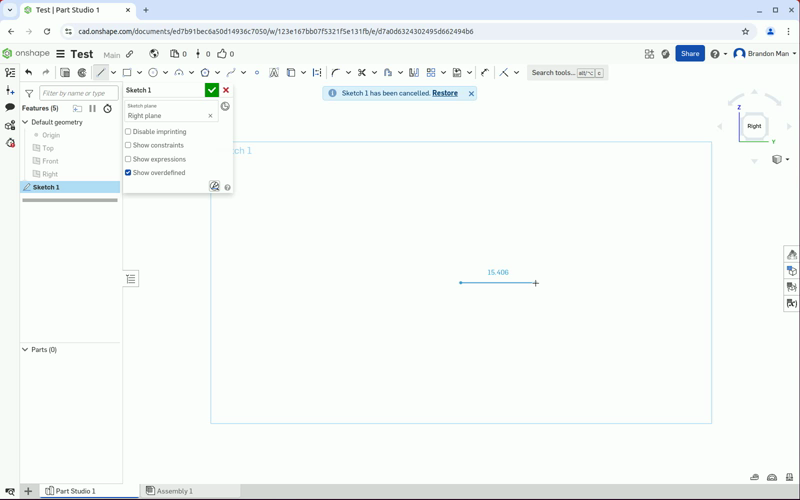
click(535, 282)
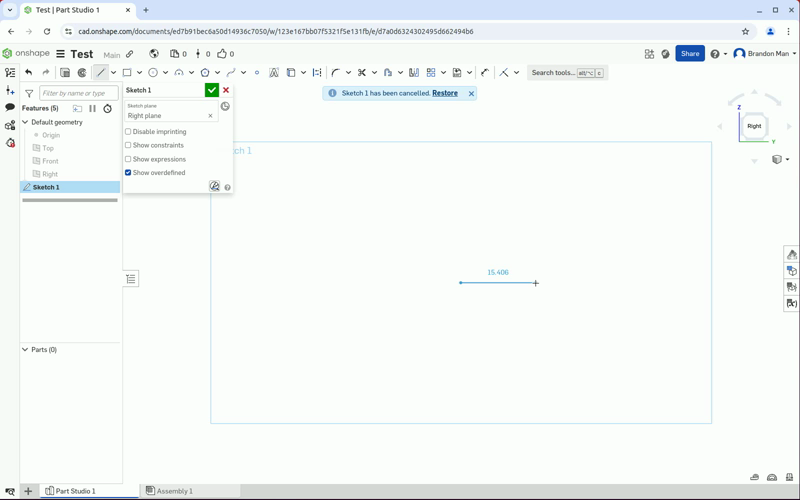
key_up(shift)
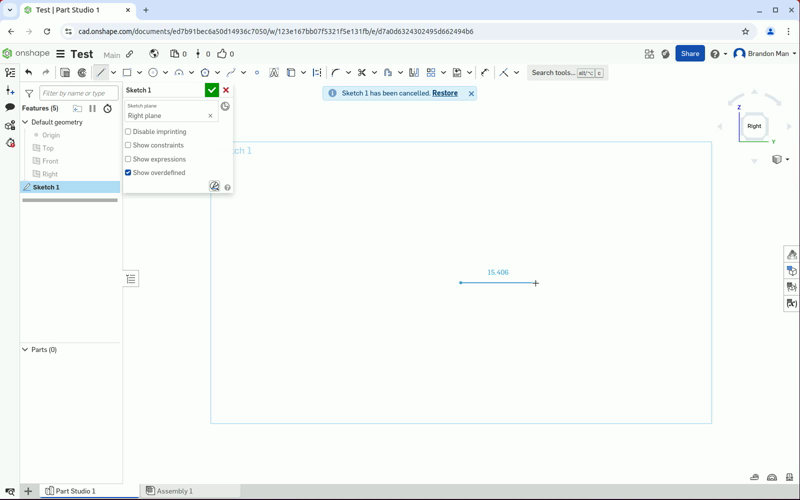
key_down(shift)
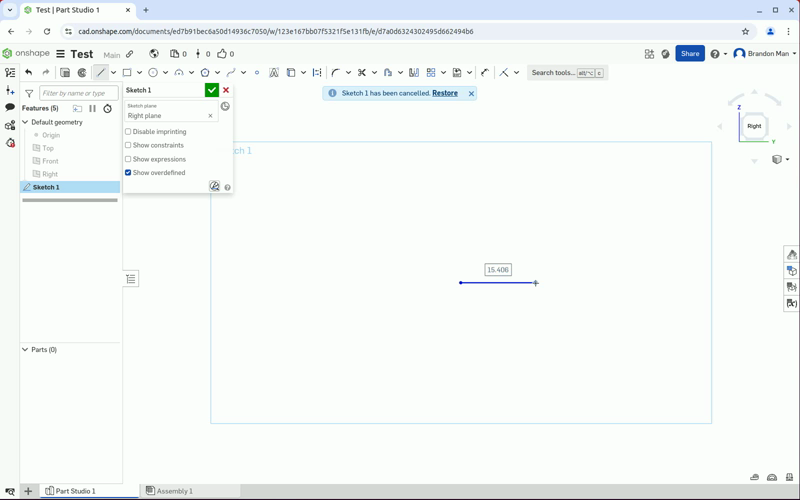
mouse_move(535, 189)
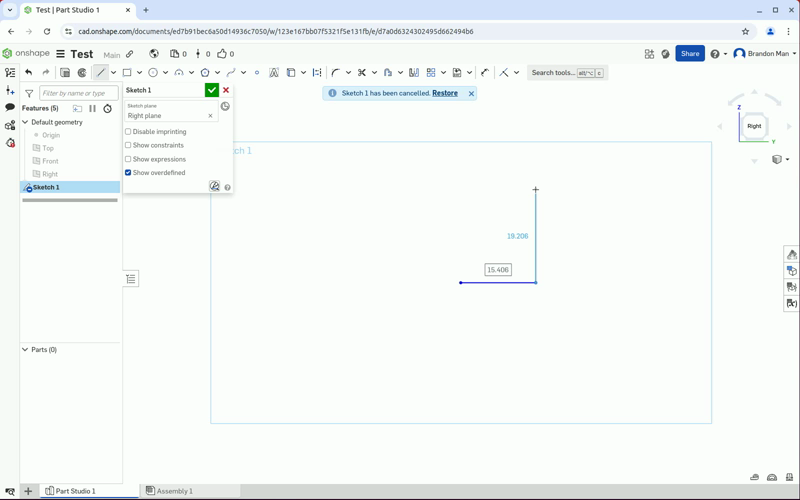
click(535, 189)
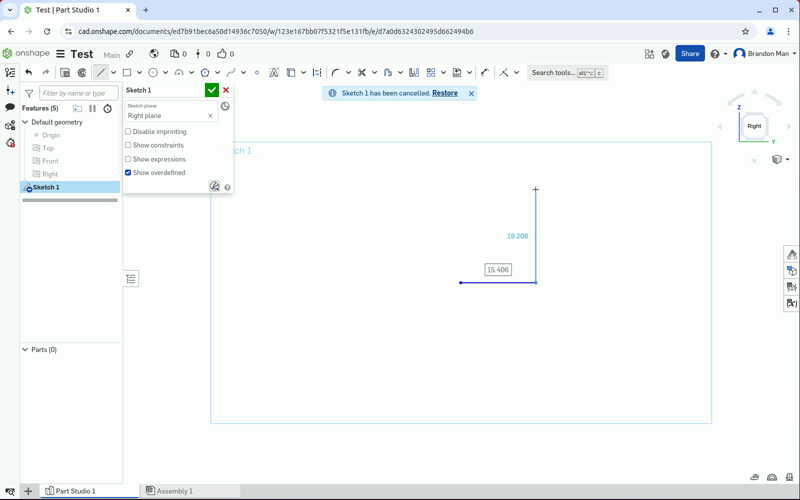
key_up(shift)
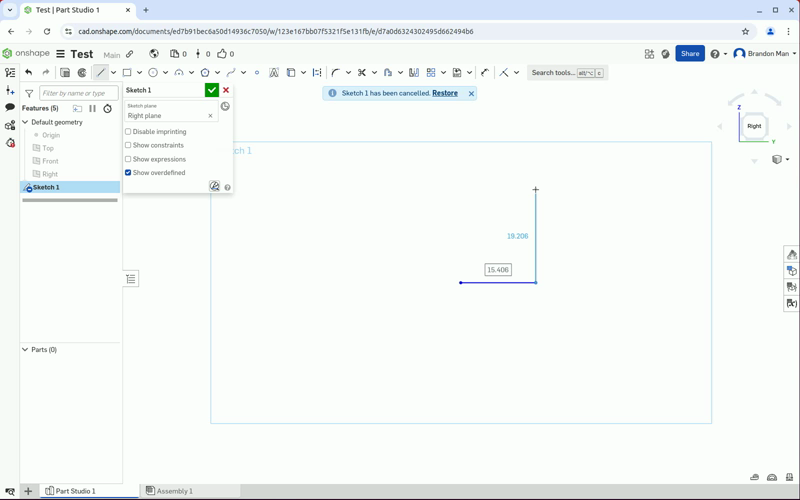
key_down(shift)
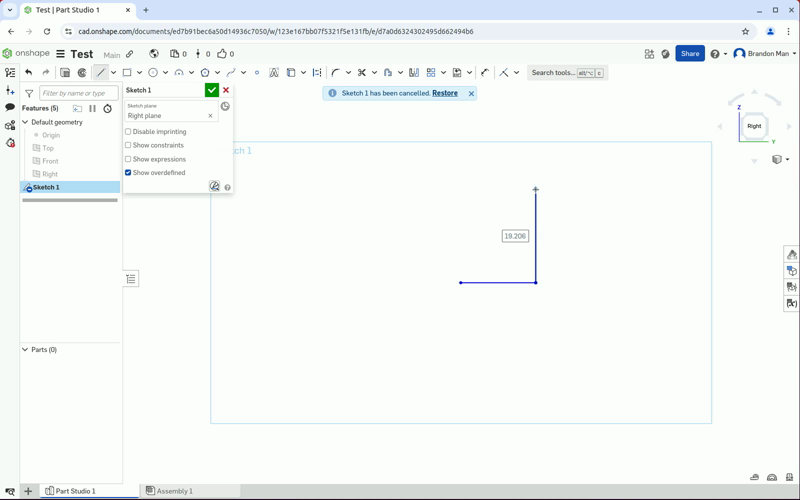
mouse_move(460, 189)
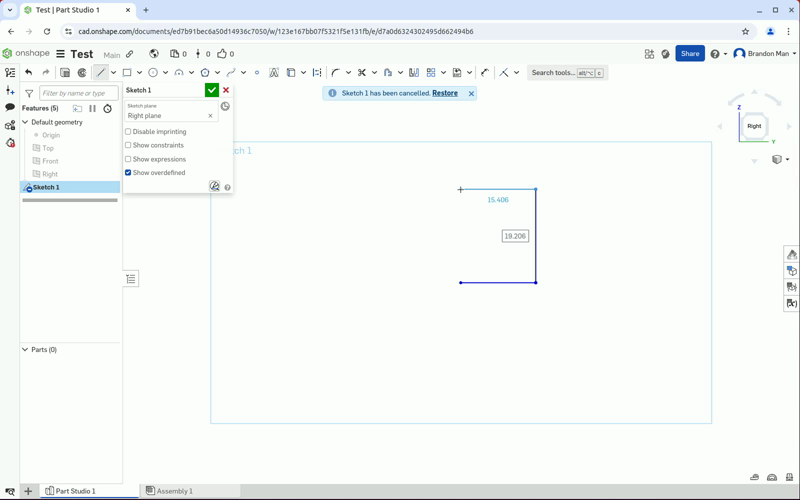
click(460, 189)
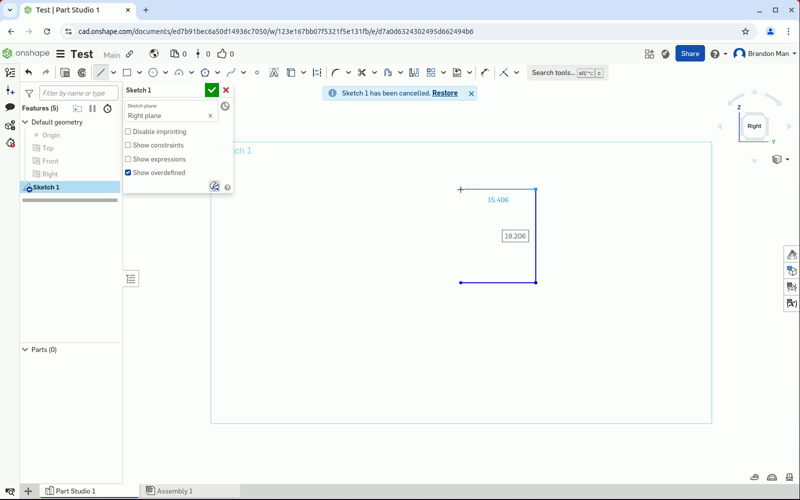
key_up(shift)
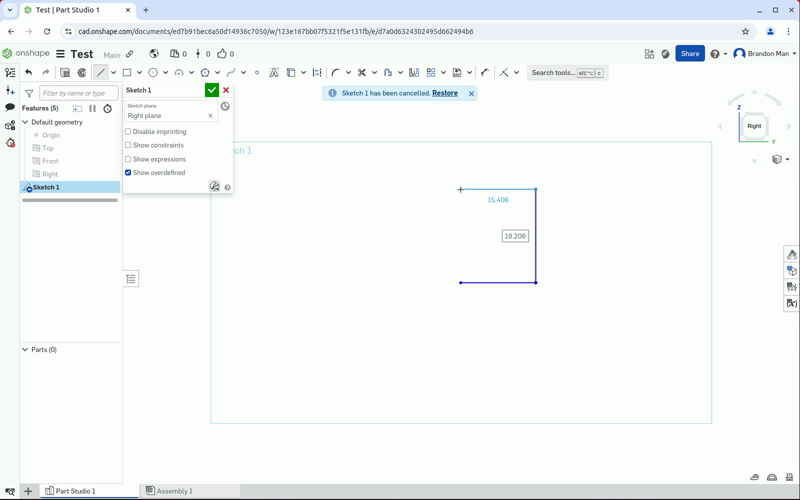
key_down(shift)
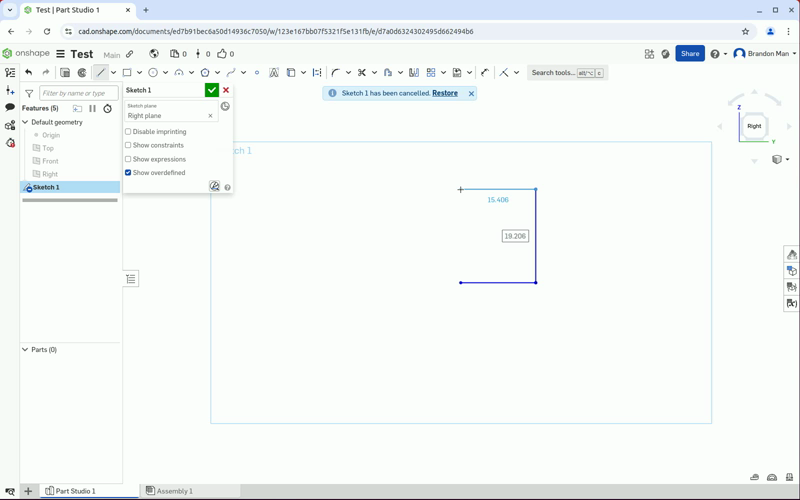
mouse_move(460, 282)
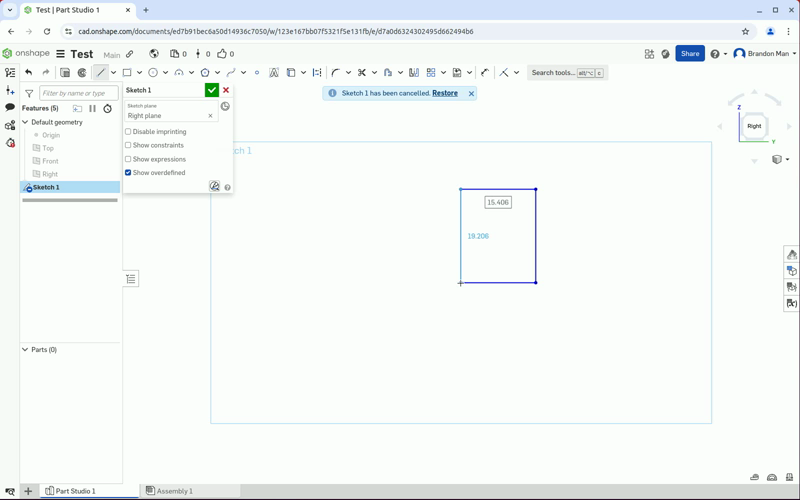
key_up(shift)
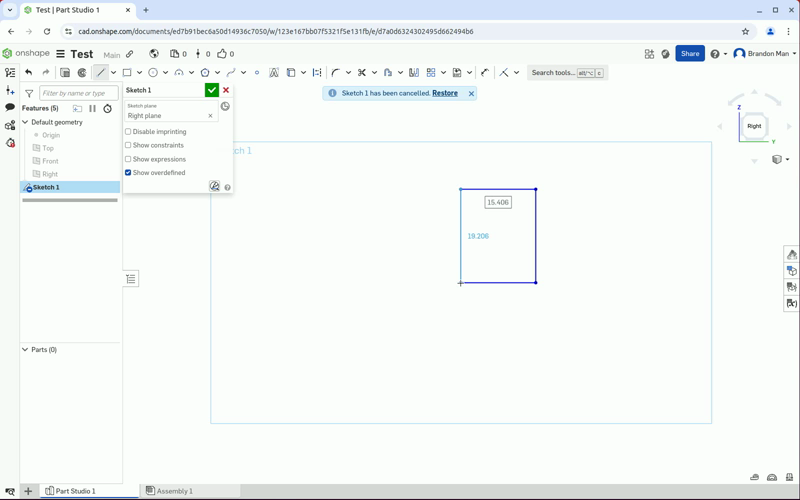
click(460, 282)
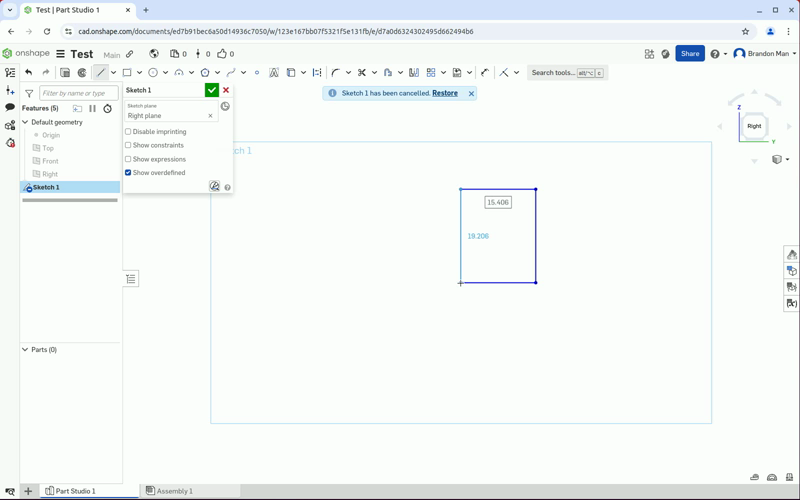
key(esc)
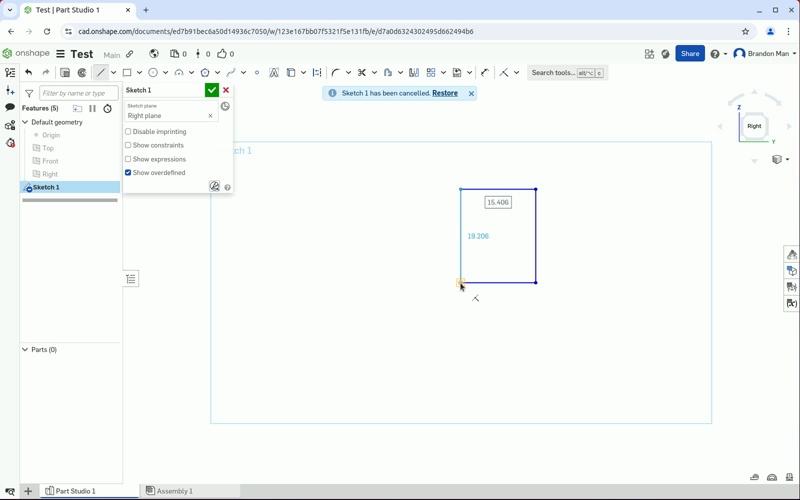
mouse_move(513, 274)
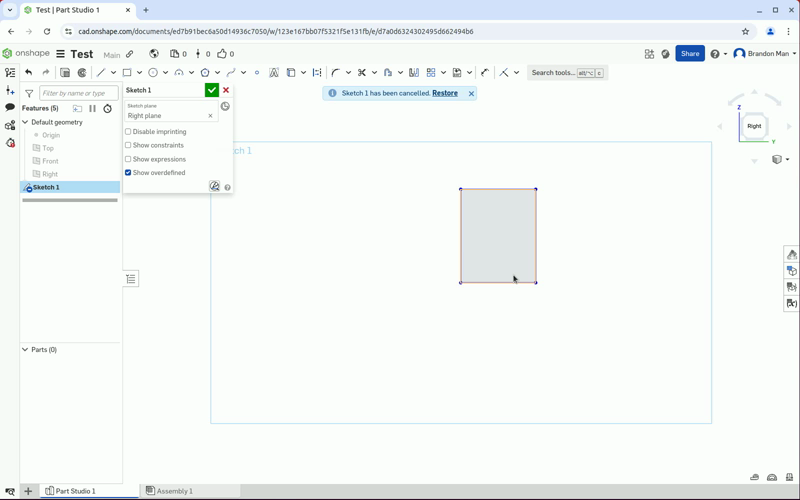
click(513, 274)
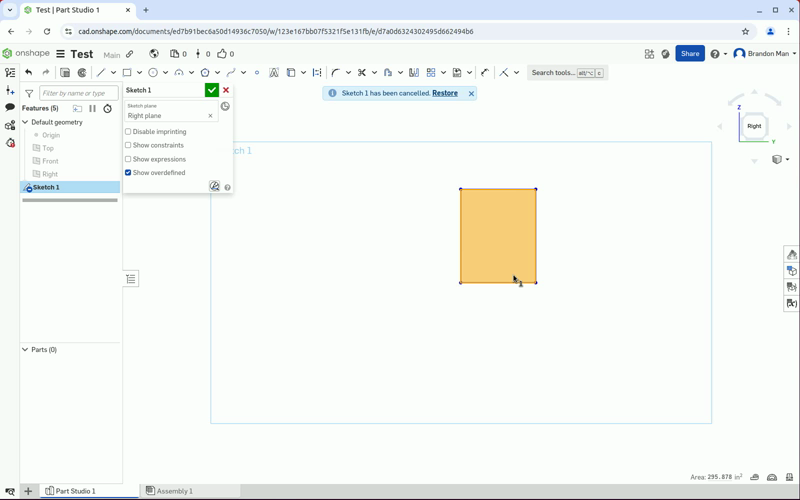
mouse_move(73, 352)
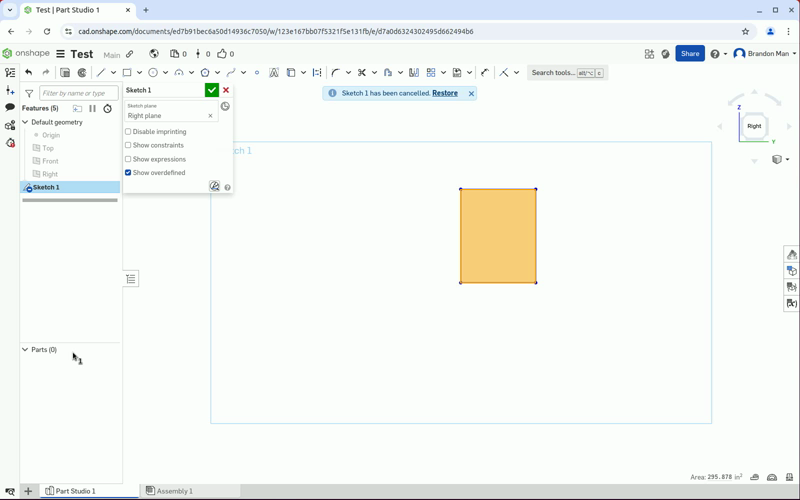
key(shift+y)
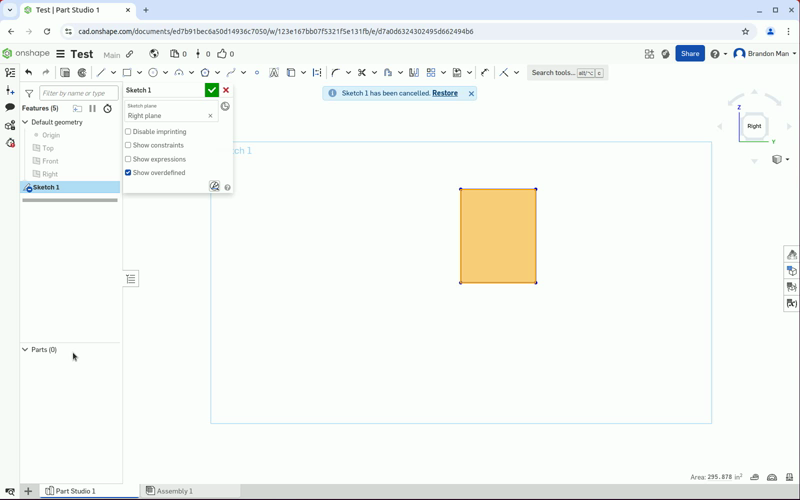
key(shift+e)
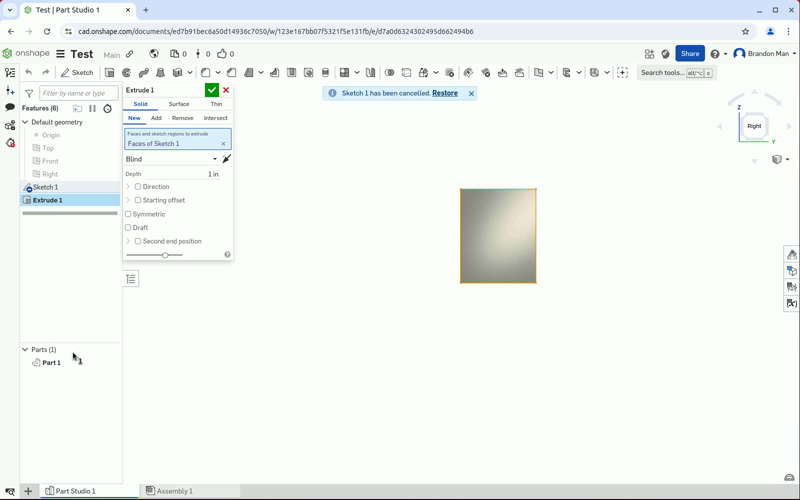
mouse_move(143, 106)
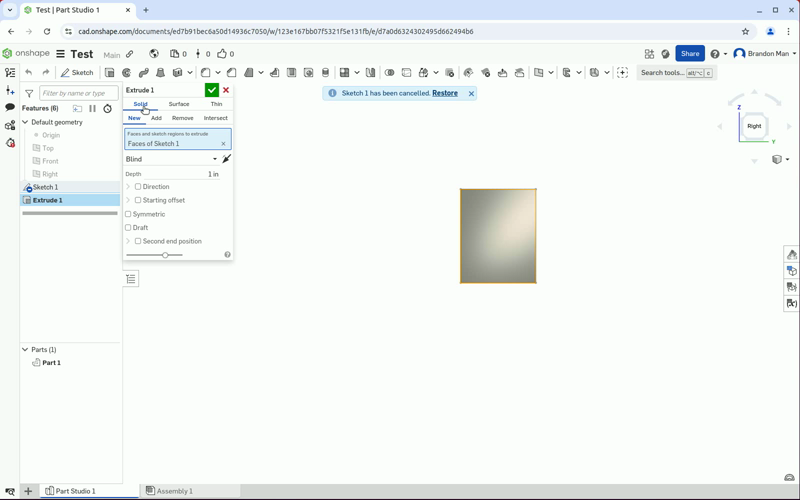
click(143, 106)
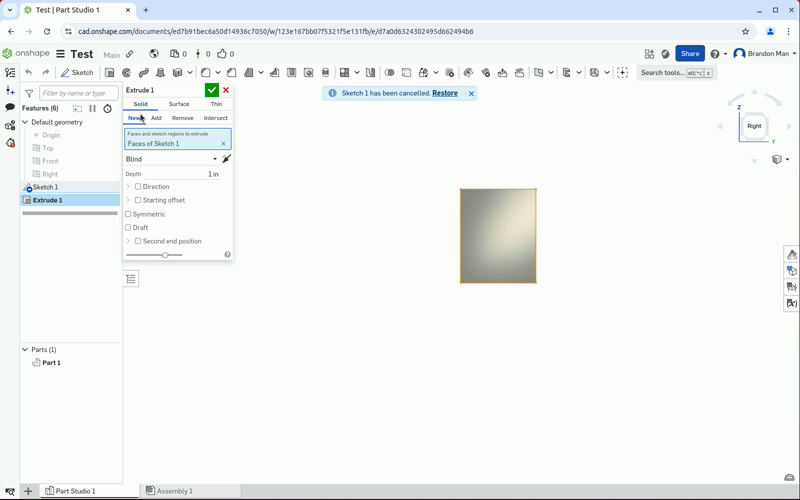
mouse_move(137, 120)
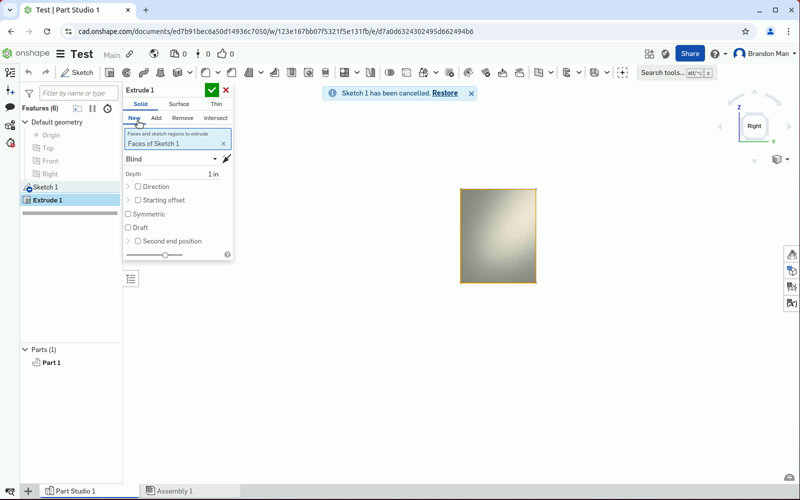
click(137, 120)
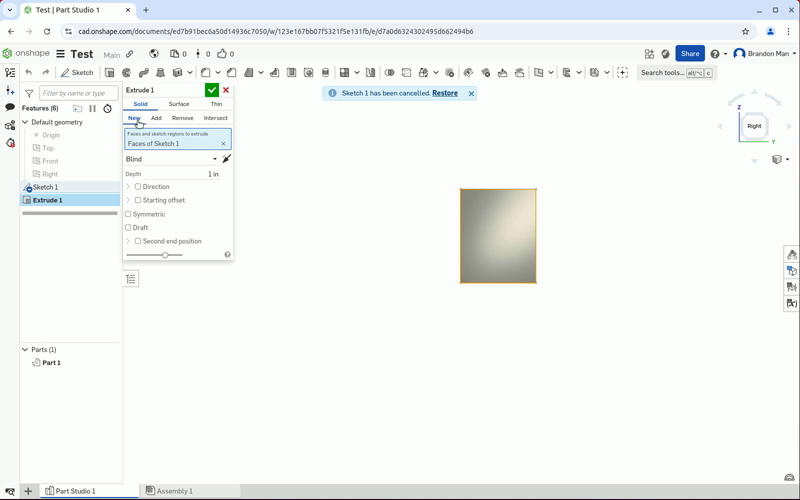
key(tab, 4)
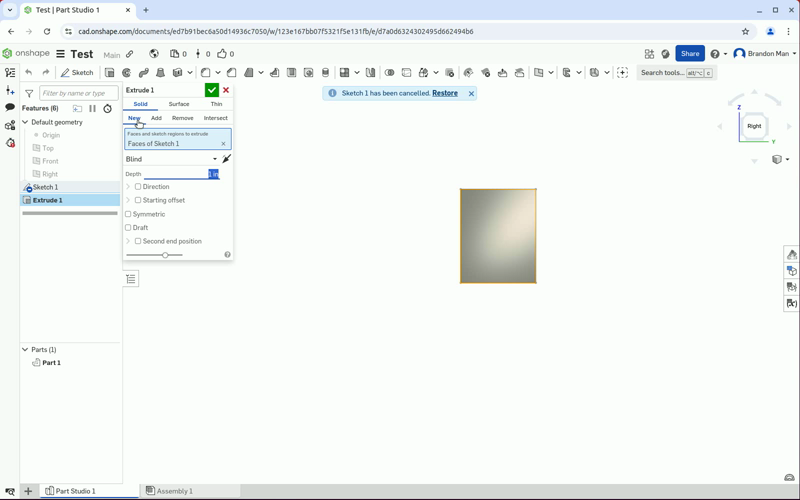
text(23.108)
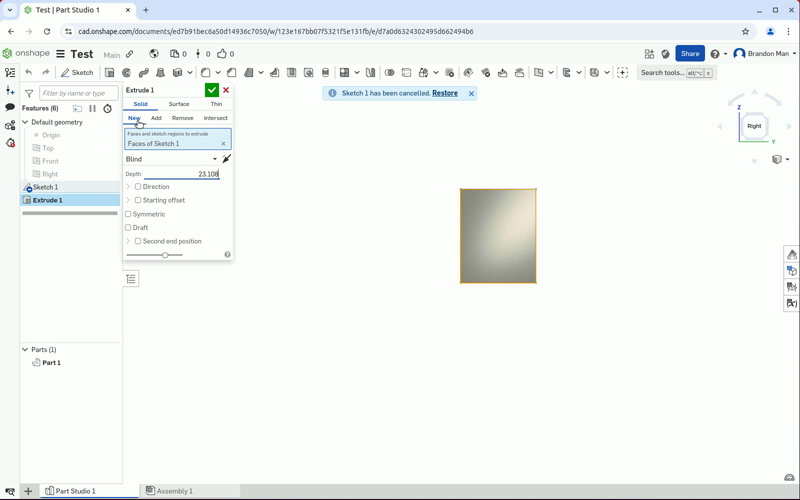
key(enter)
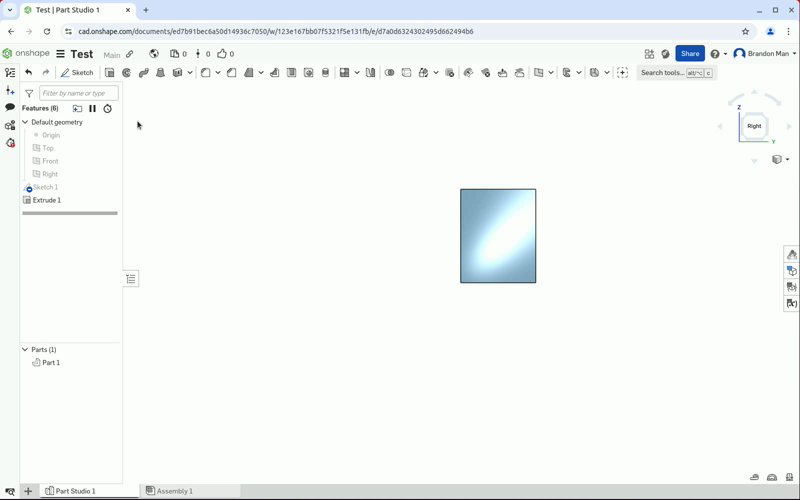
key(shift+h)
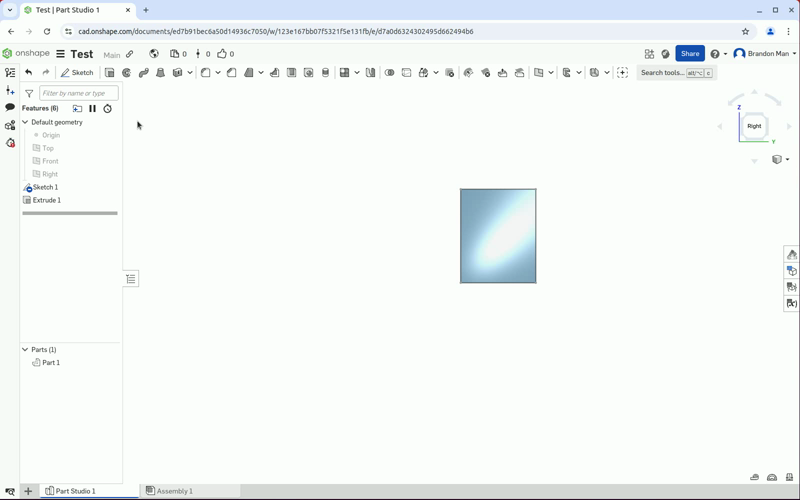
key(shift+h)
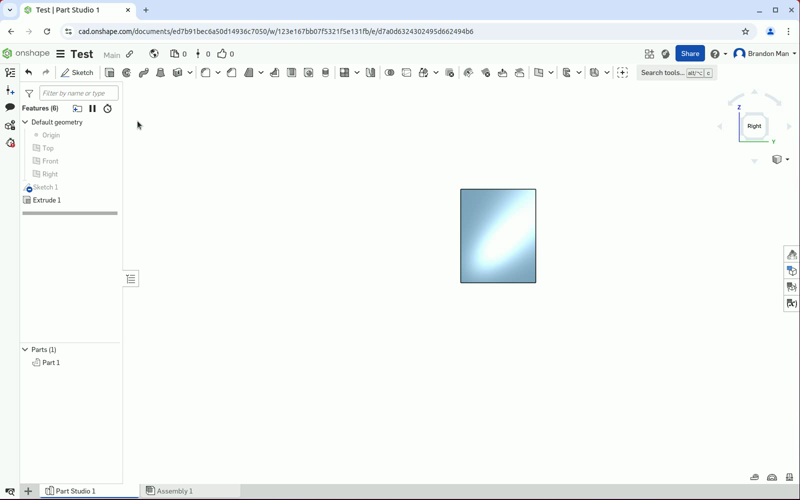
mouse_move(73, 189)
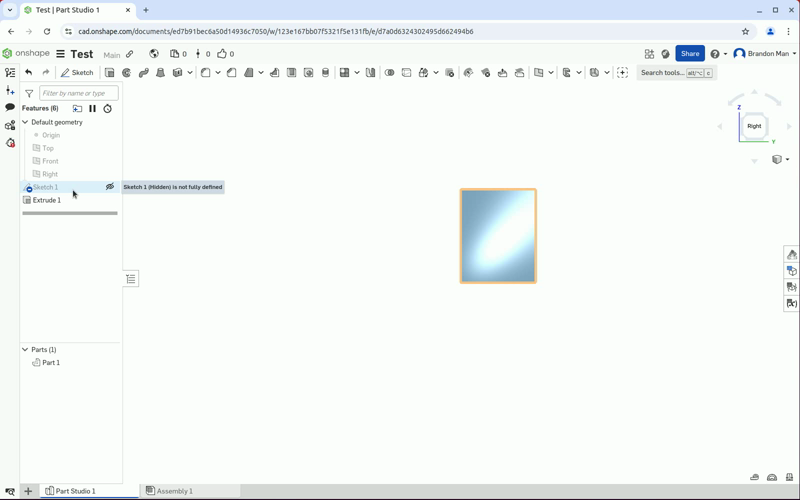
click(73, 189)
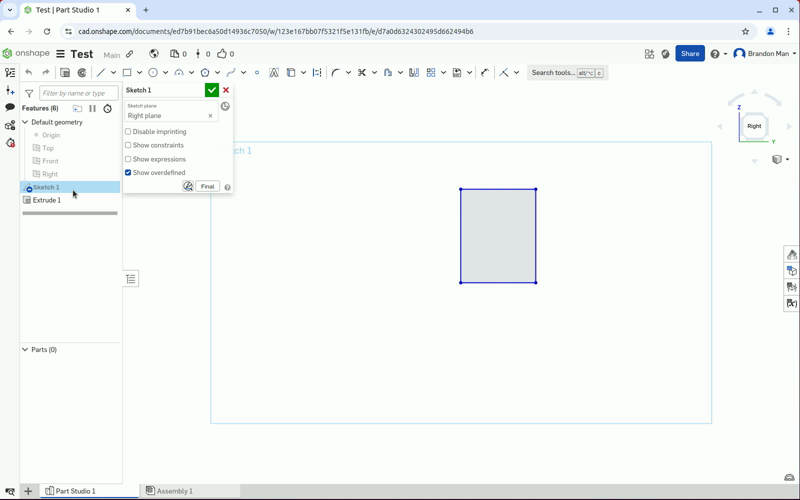
mouse_move(229, 92)
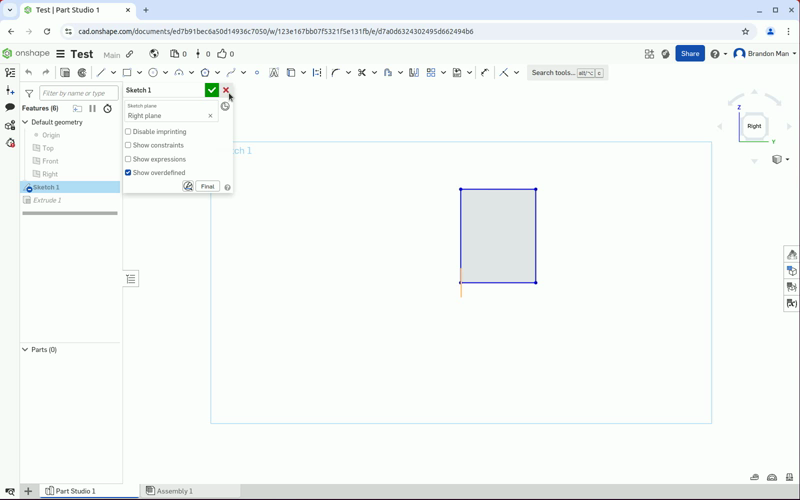
click(229, 92)
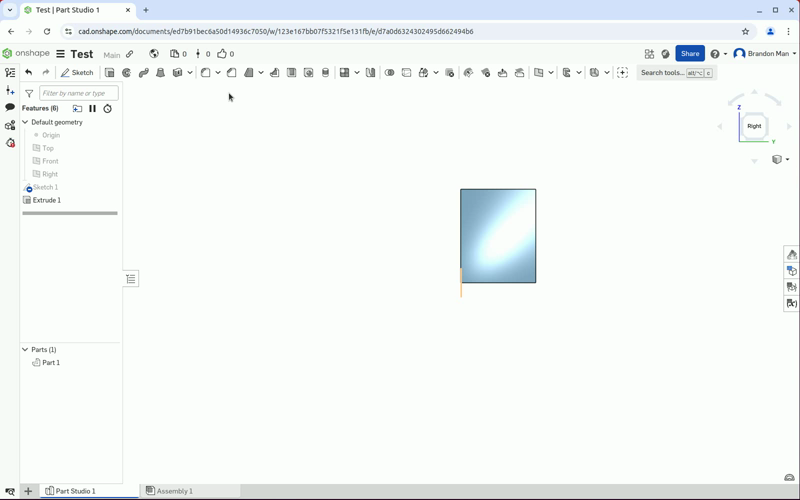
mouse_move(541, 75)
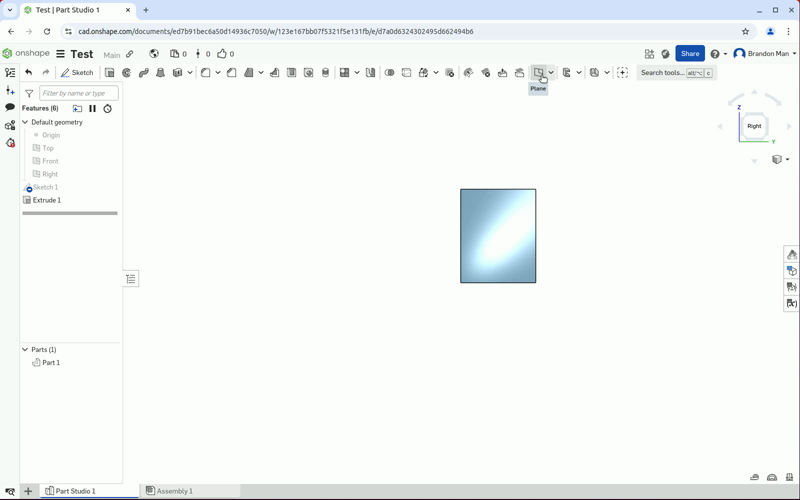
click(541, 75)
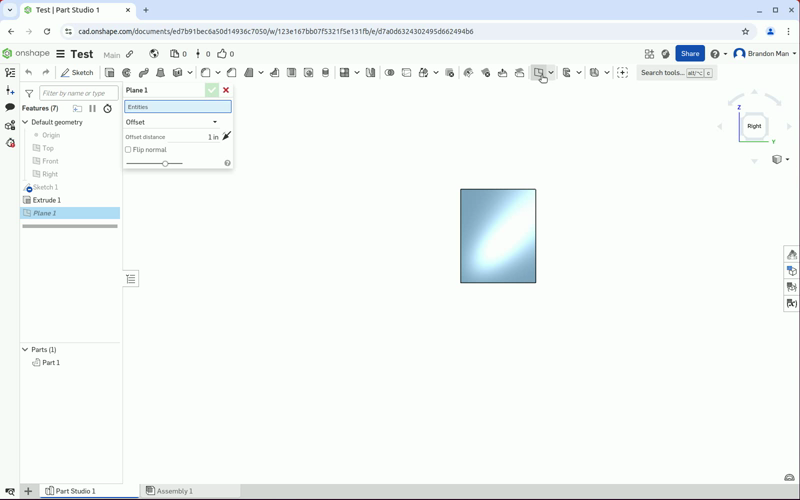
mouse_move(73, 176)
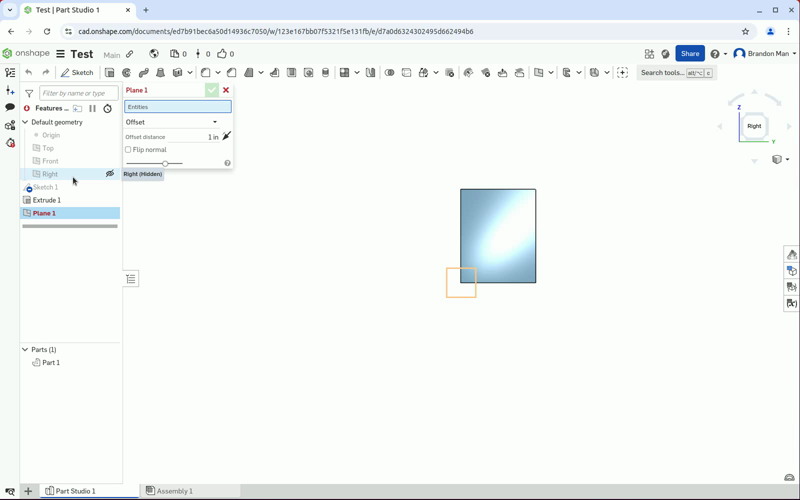
click(73, 176)
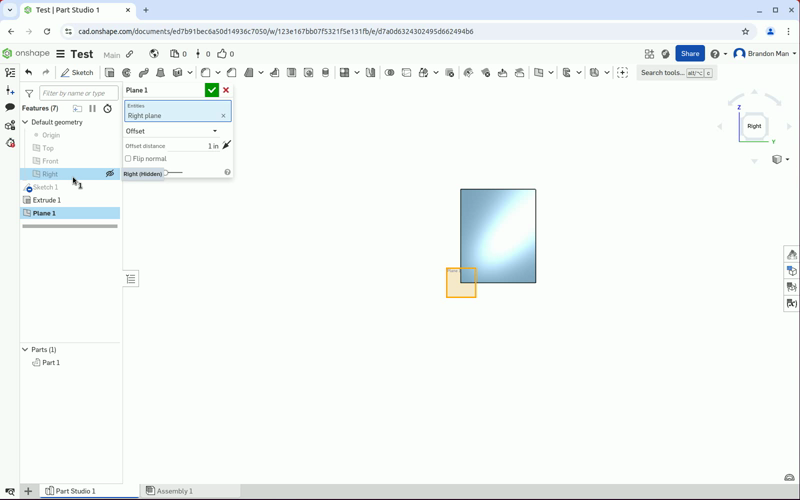
key(tab, 2)
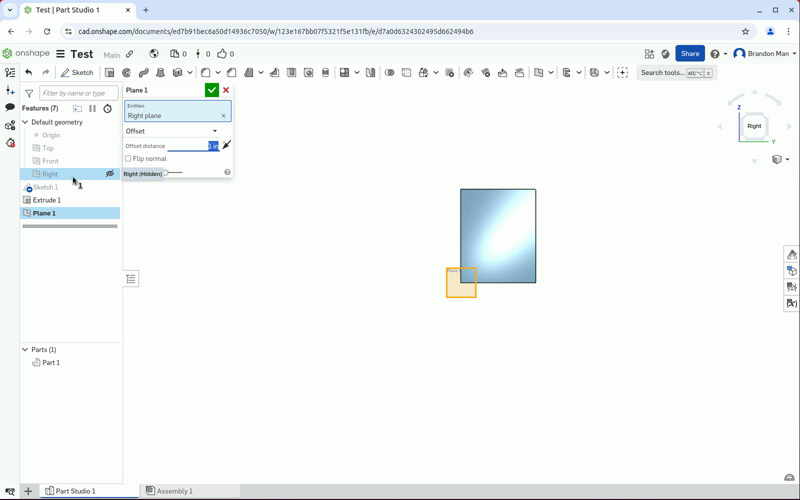
text(23.108)
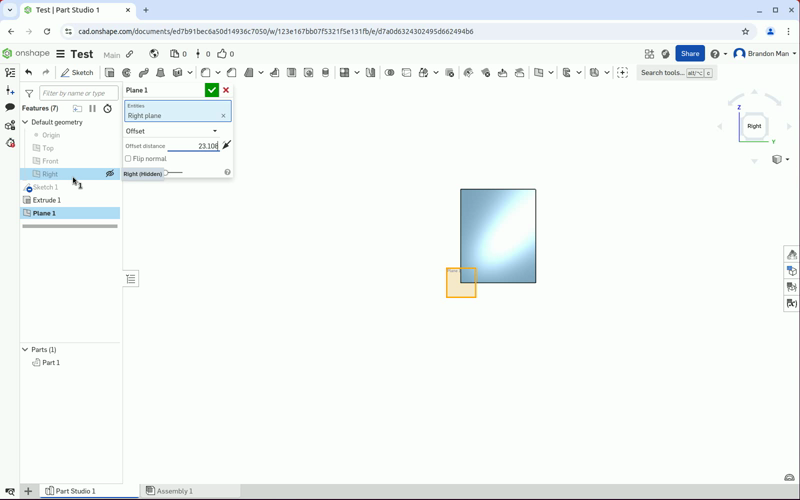
key(enter, 2)
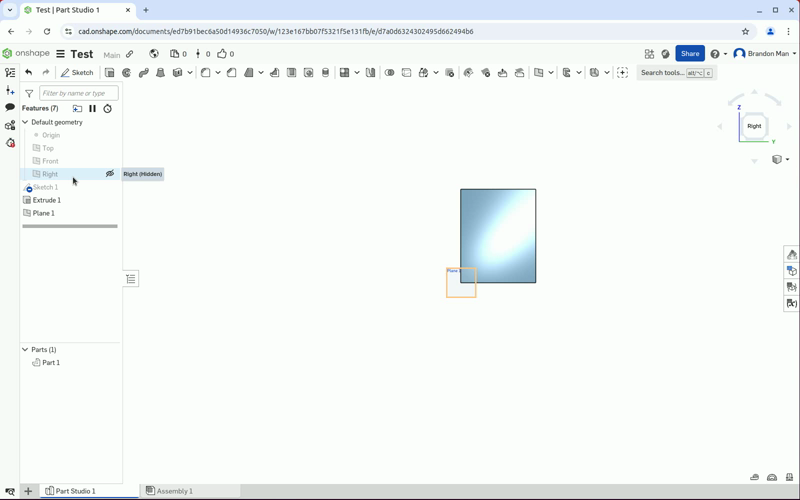
key(shift+s)
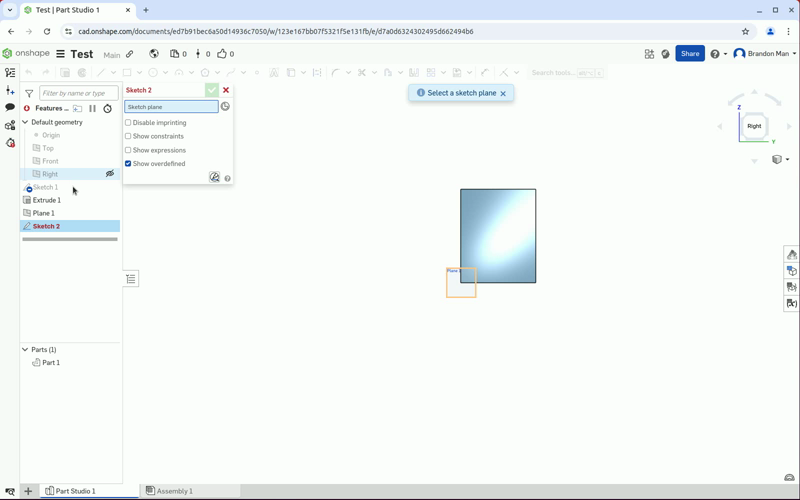
mouse_move(73, 215)
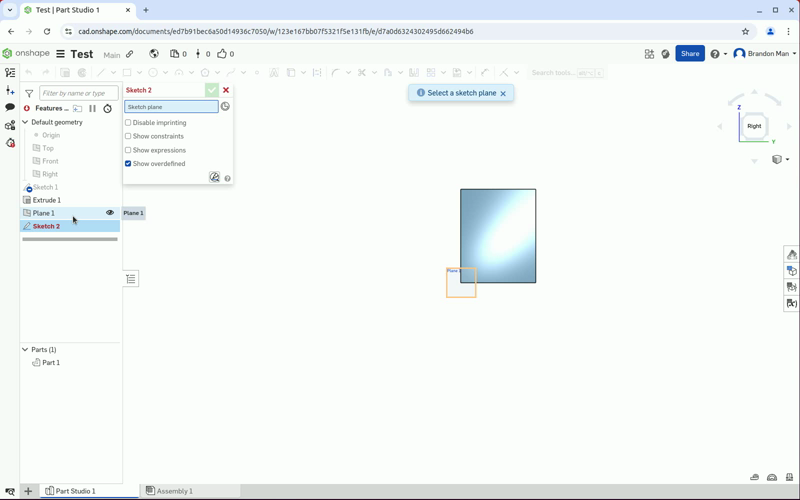
click(73, 215)
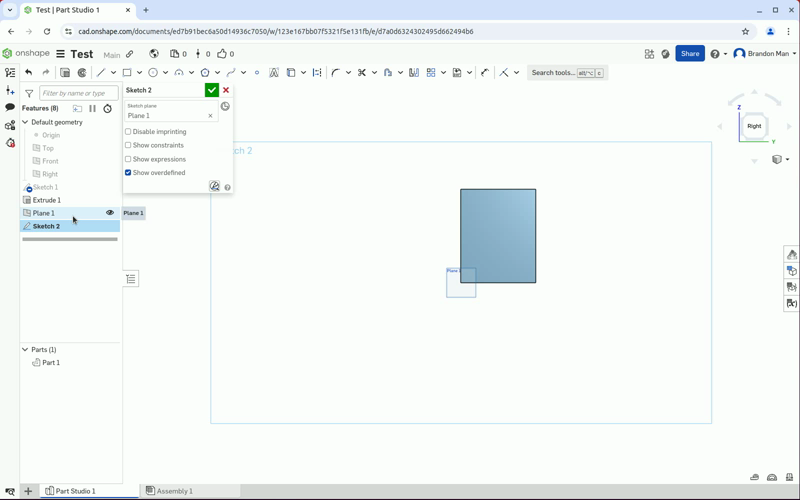
mouse_move(73, 352)
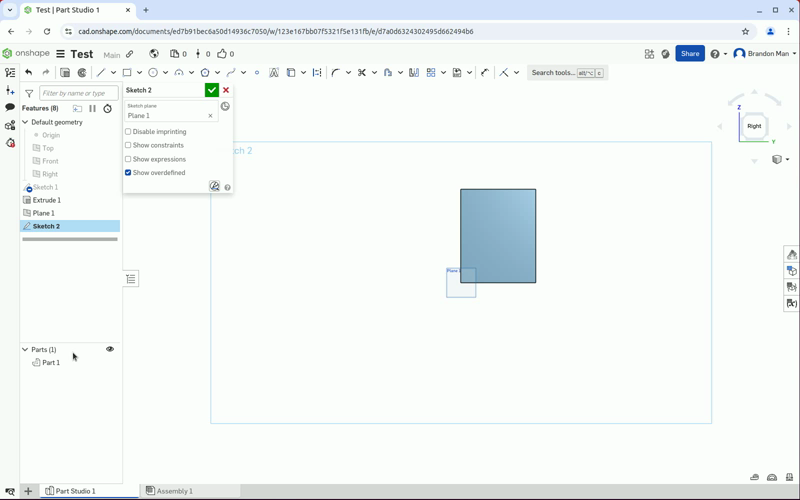
key(y)
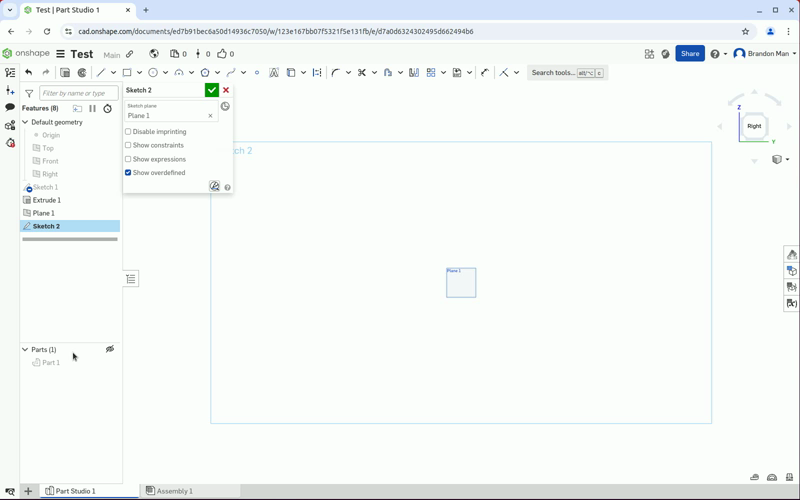
key(l)
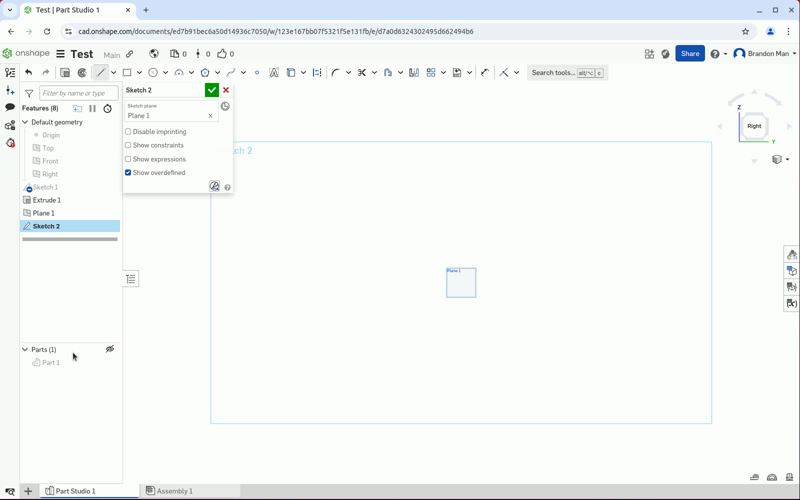
key_down(shift)
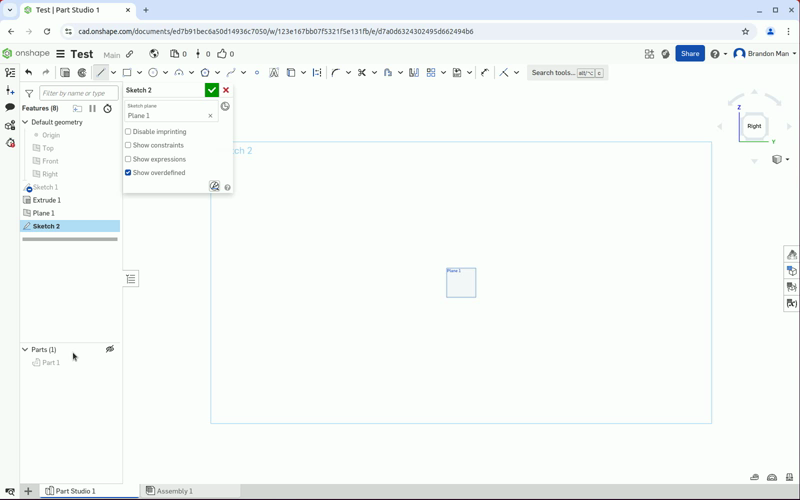
mouse_move(460, 262)
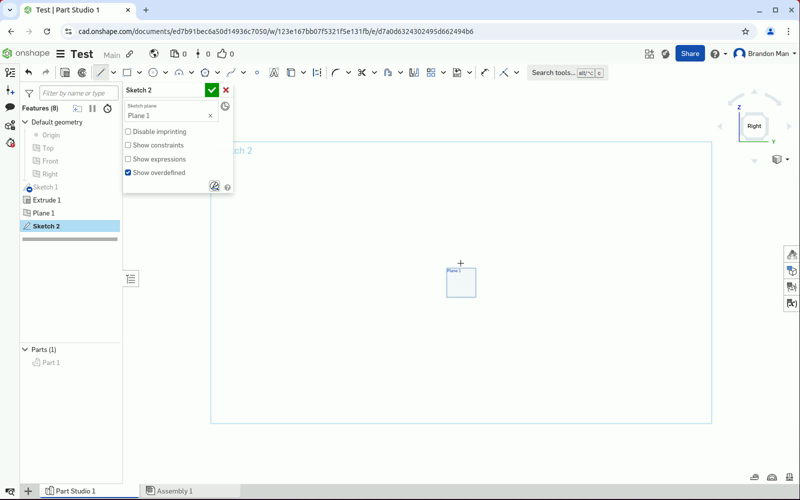
click(460, 262)
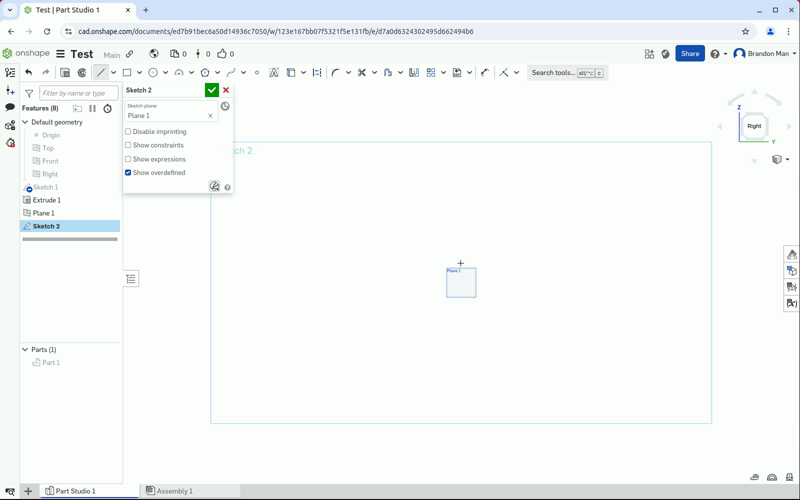
key_up(shift)
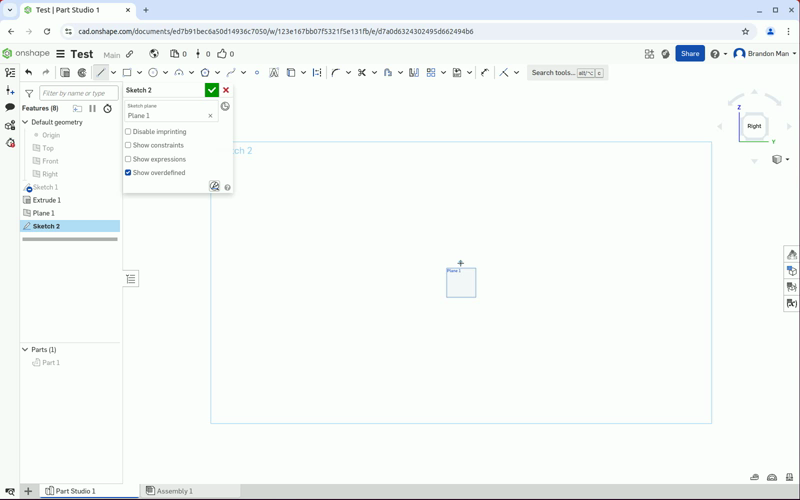
key_down(shift)
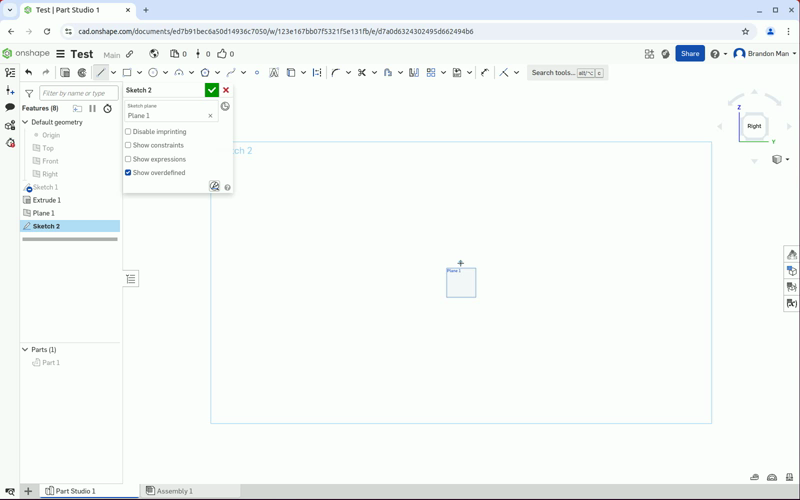
mouse_move(513, 188)
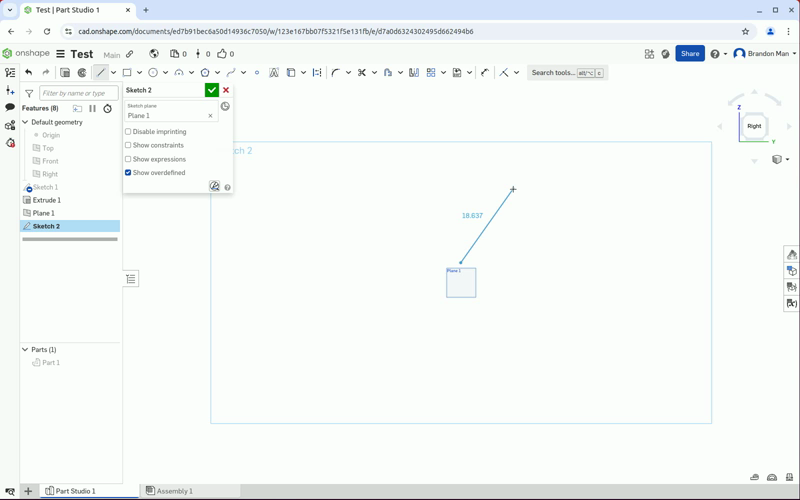
click(513, 188)
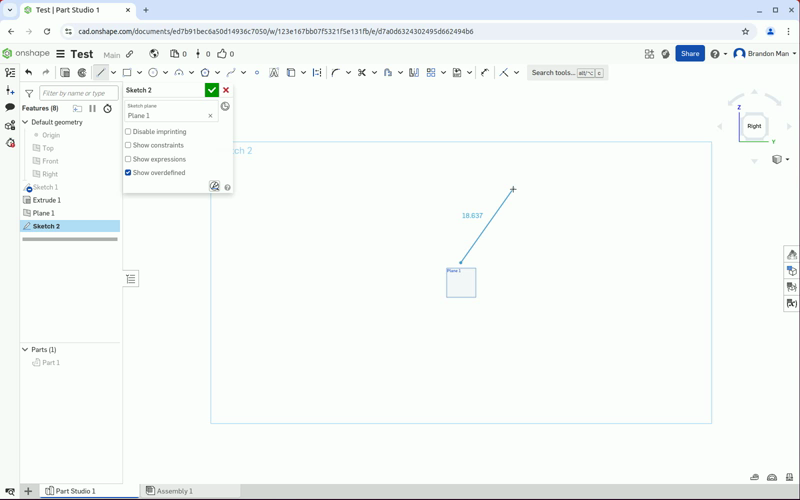
key_up(shift)
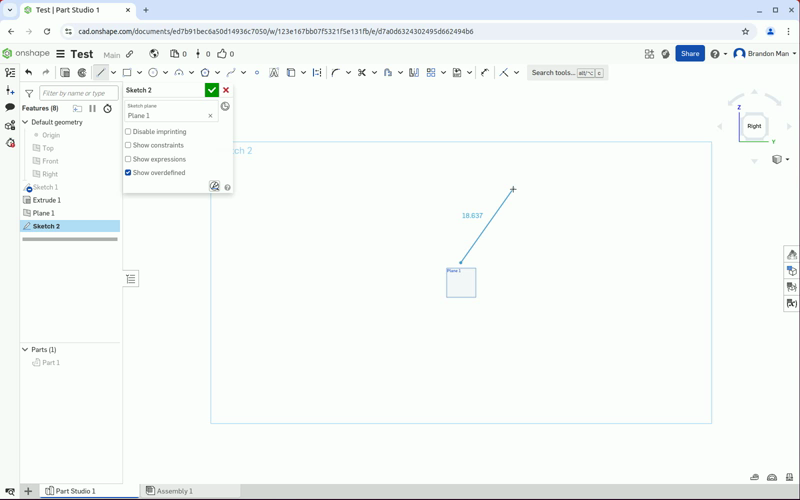
key_down(shift)
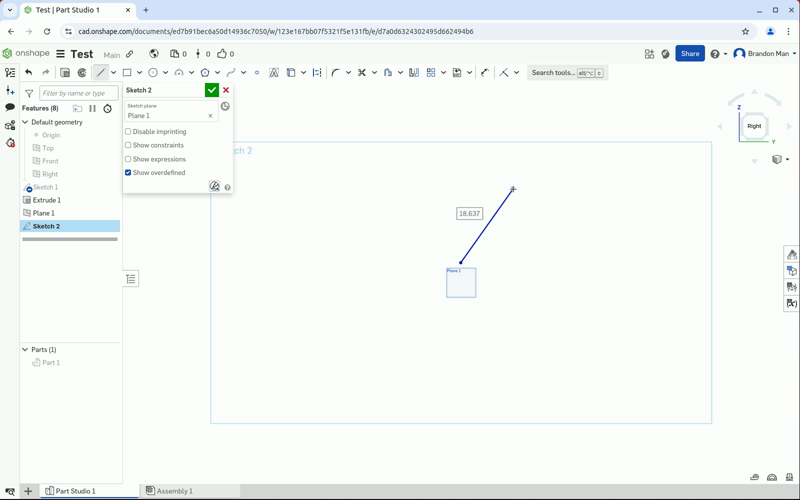
mouse_move(543, 188)
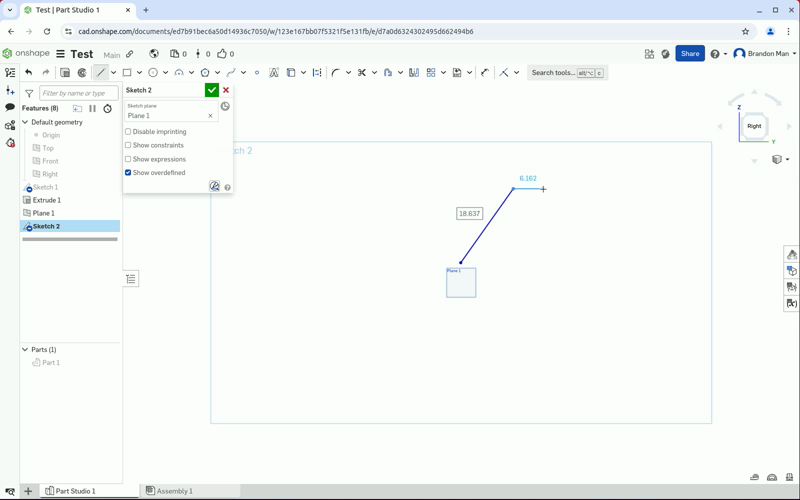
mouse_move(460, 188)
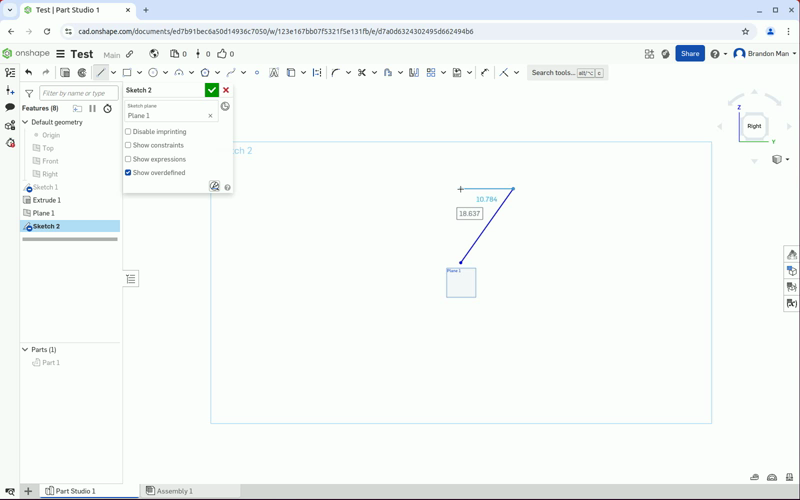
click(460, 188)
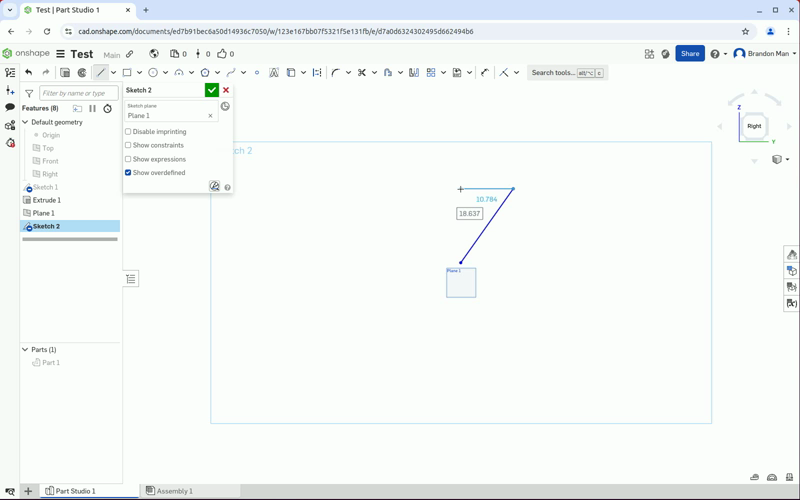
key_up(shift)
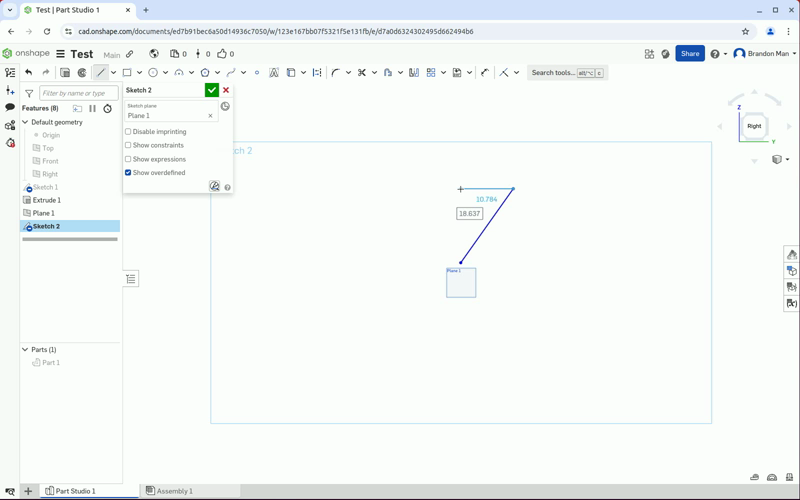
key_down(shift)
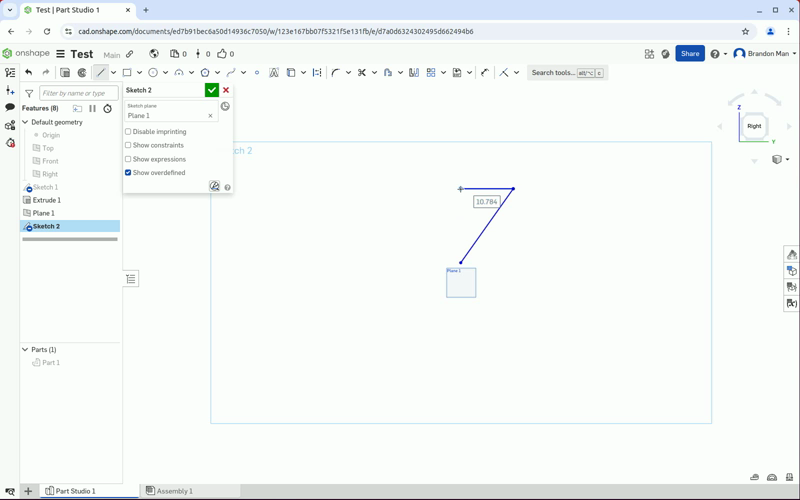
mouse_move(460, 262)
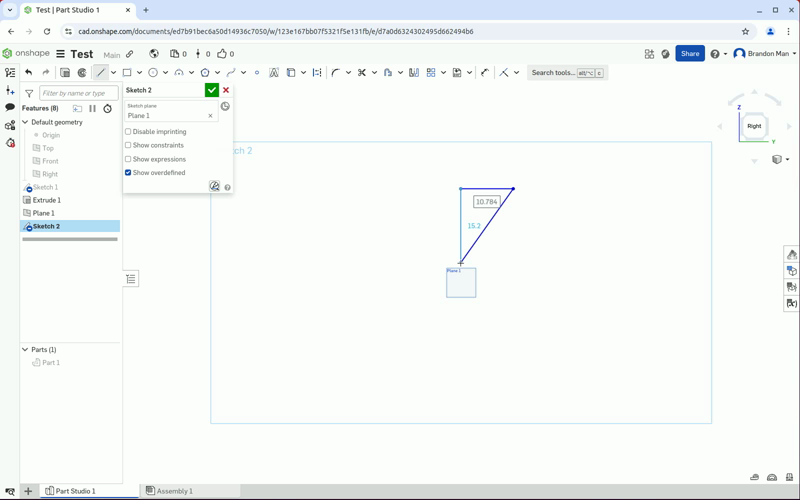
key_up(shift)
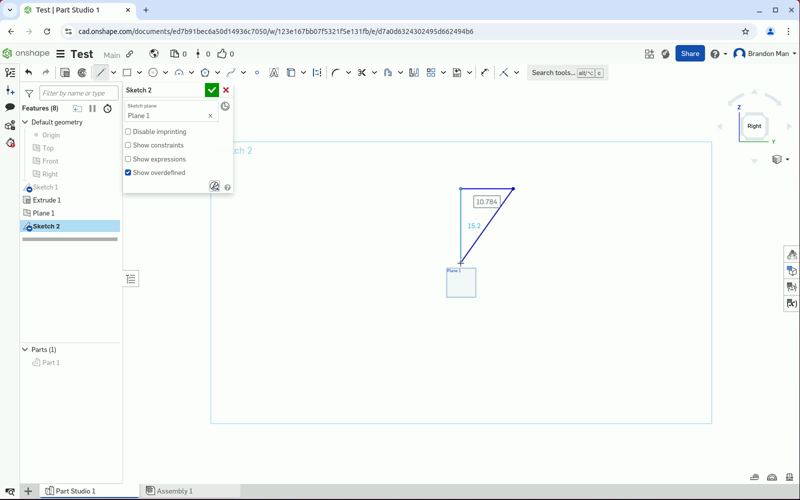
click(460, 262)
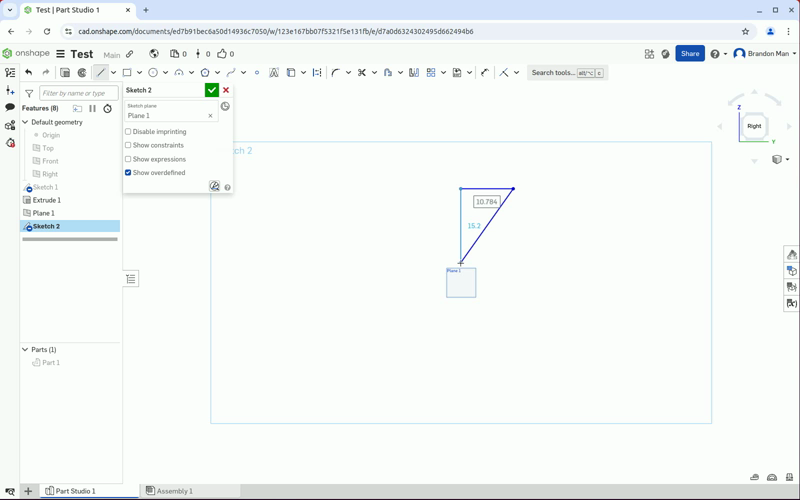
key(esc)
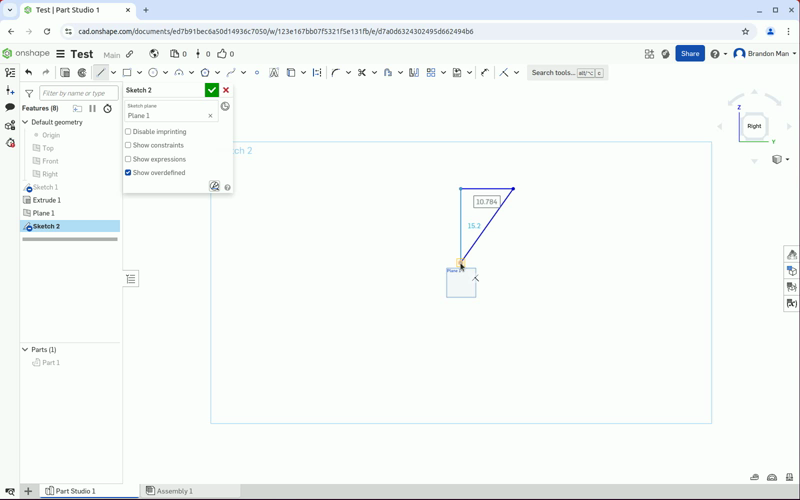
mouse_move(488, 212)
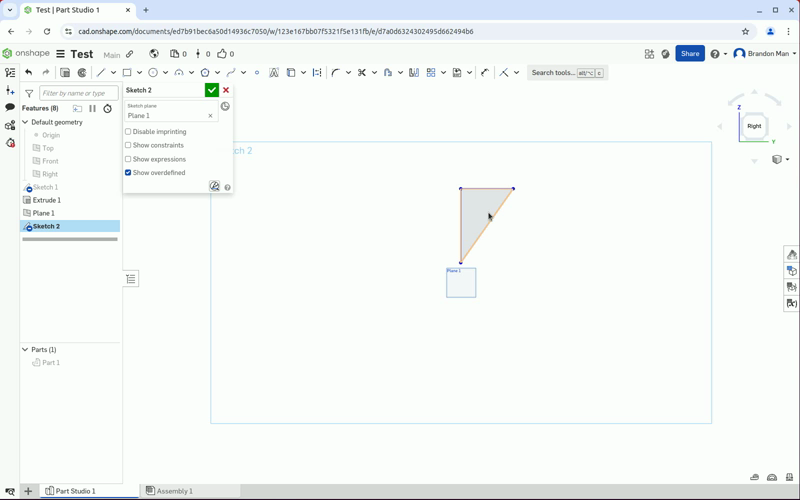
click(488, 212)
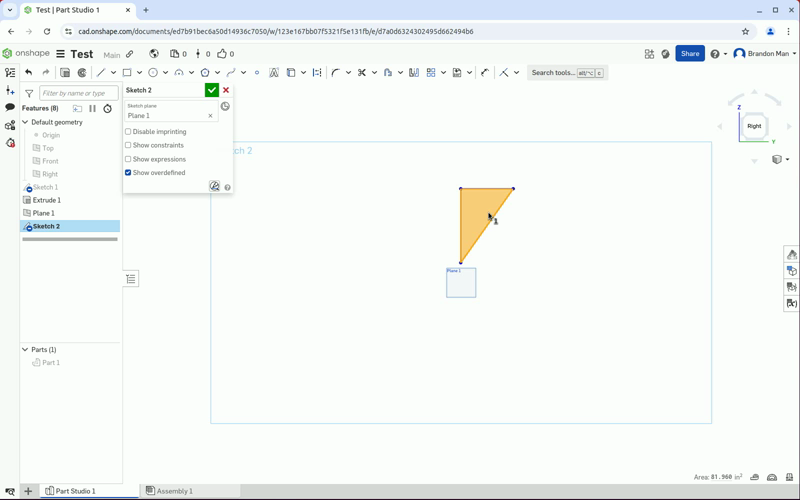
mouse_move(73, 352)
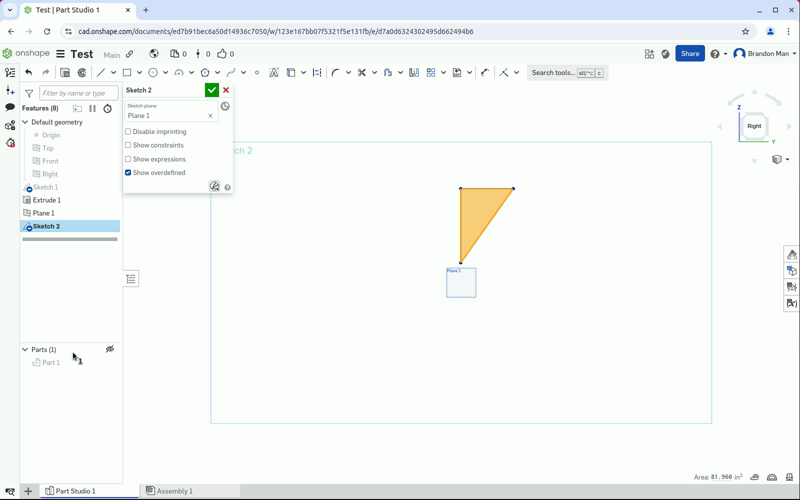
key(shift+y)
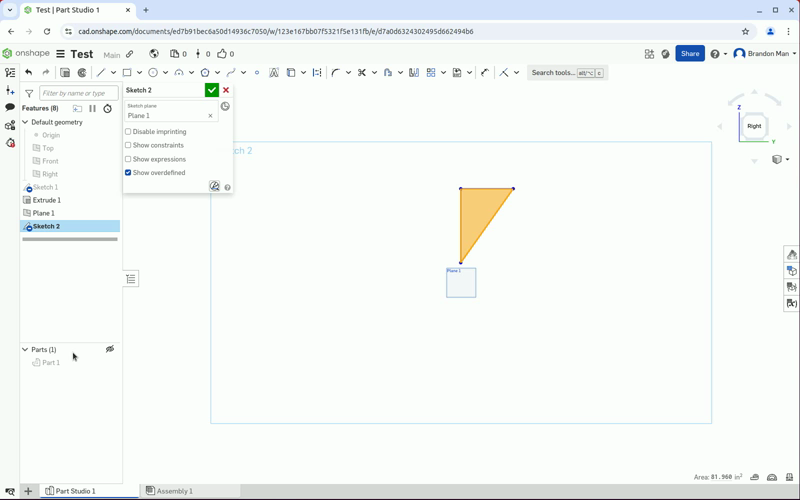
key(shift+e)
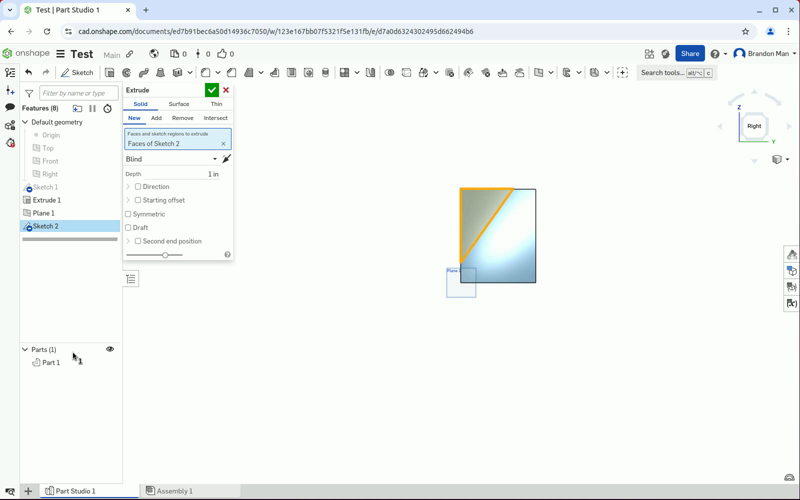
mouse_move(143, 106)
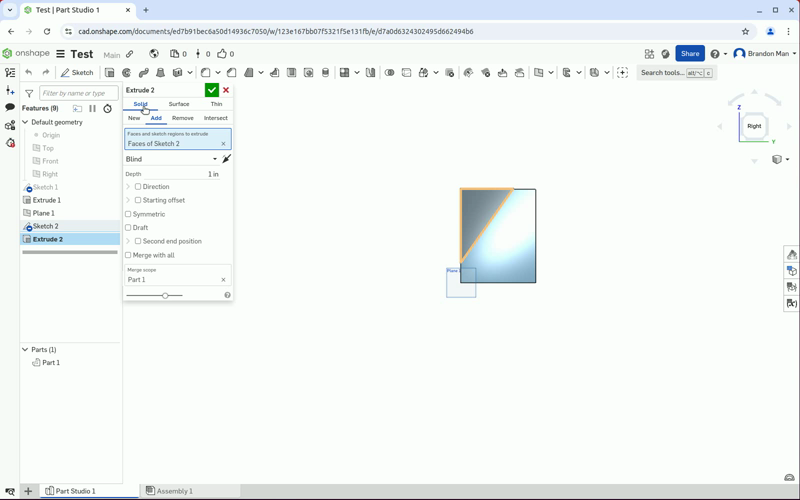
click(143, 106)
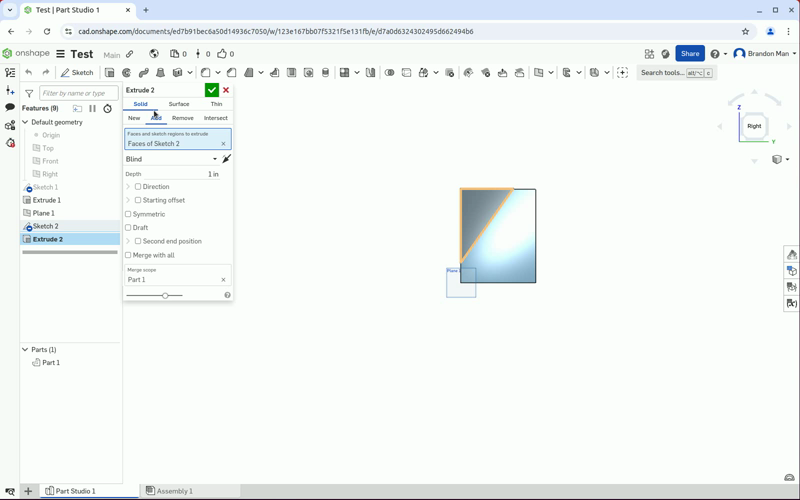
mouse_move(186, 120)
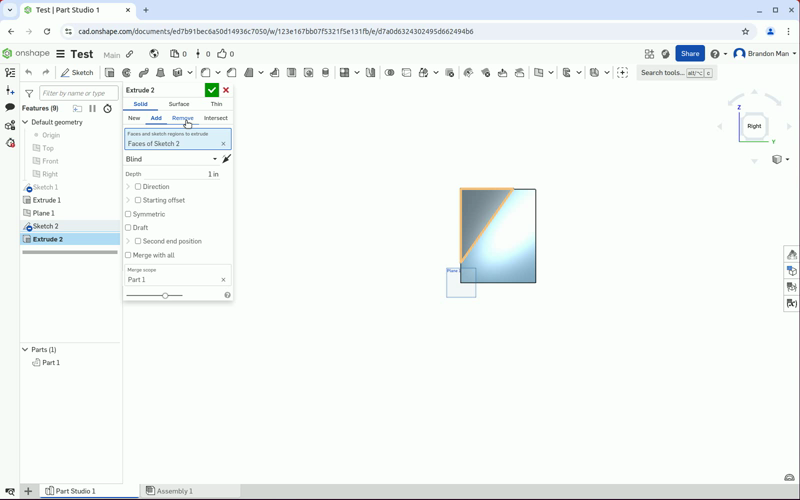
click(186, 120)
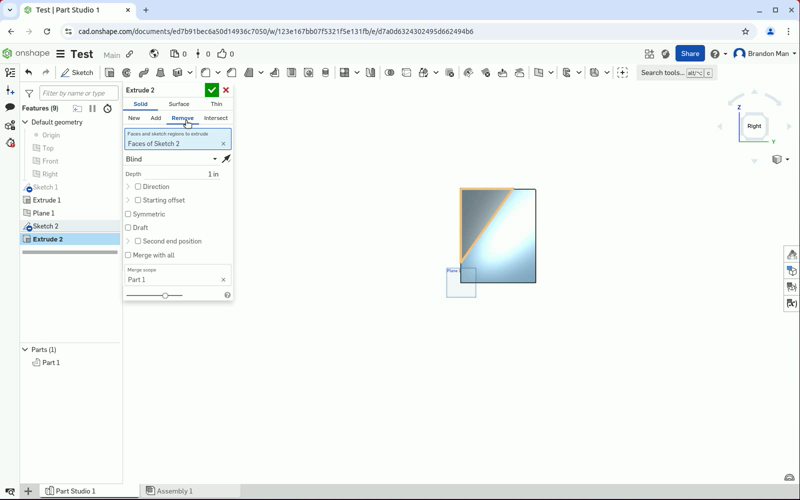
key(tab, 4)
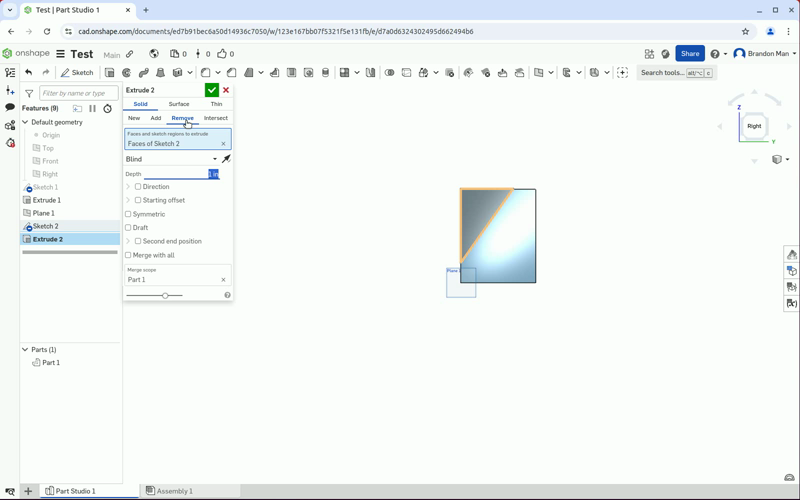
text(15.405)
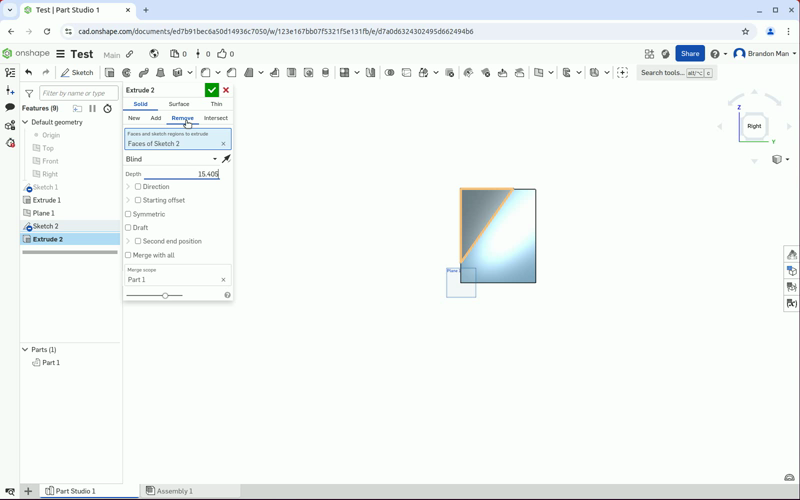
key(tab, 6)
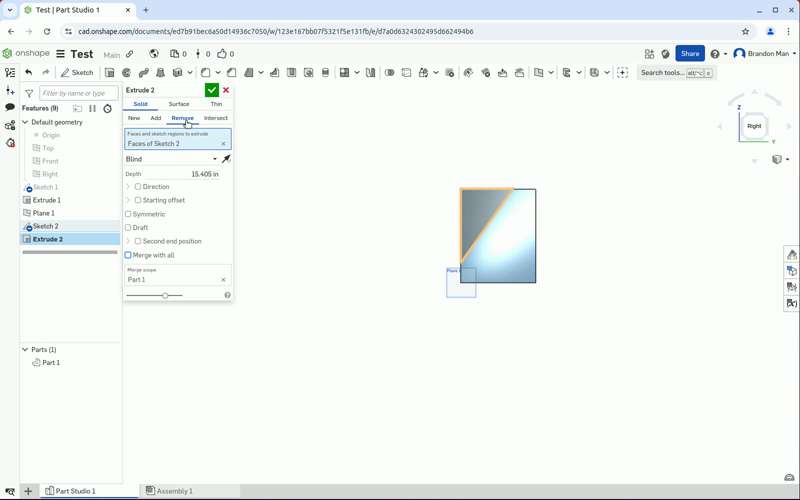
key(space)
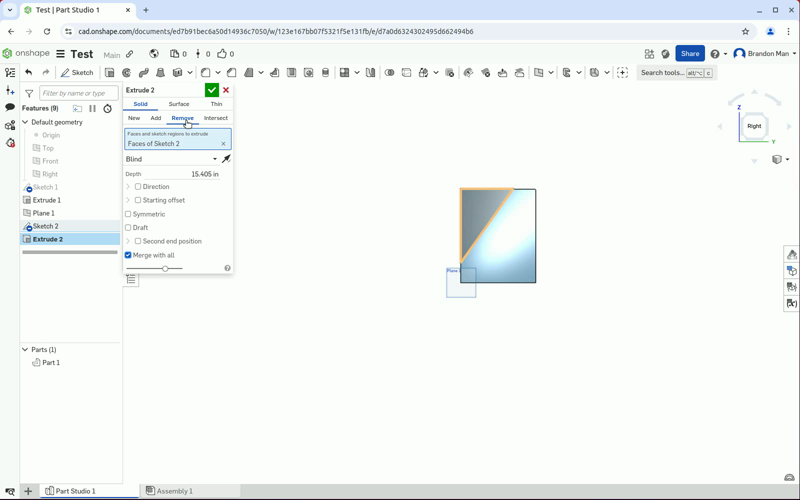
key(enter)
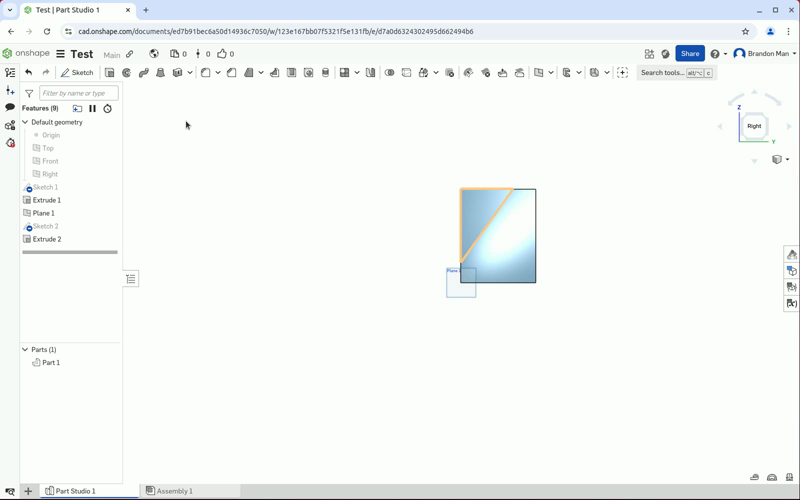
key(shift+h)
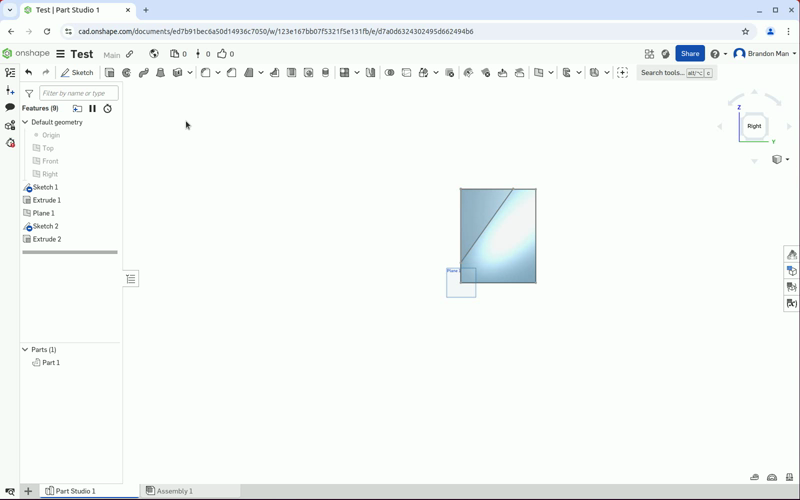
key(shift+h)
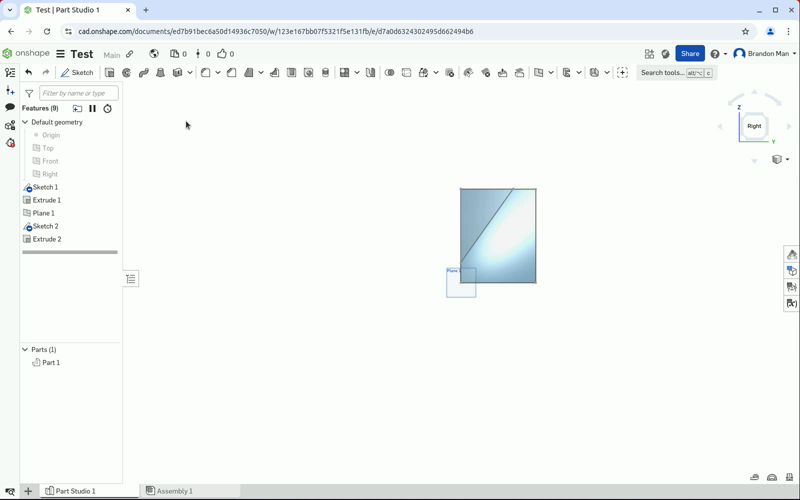
key(shift+7)
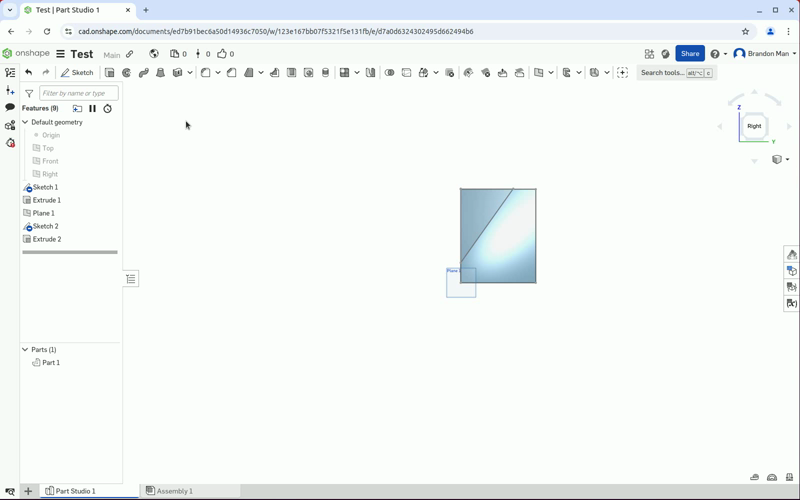
key(right, 2)
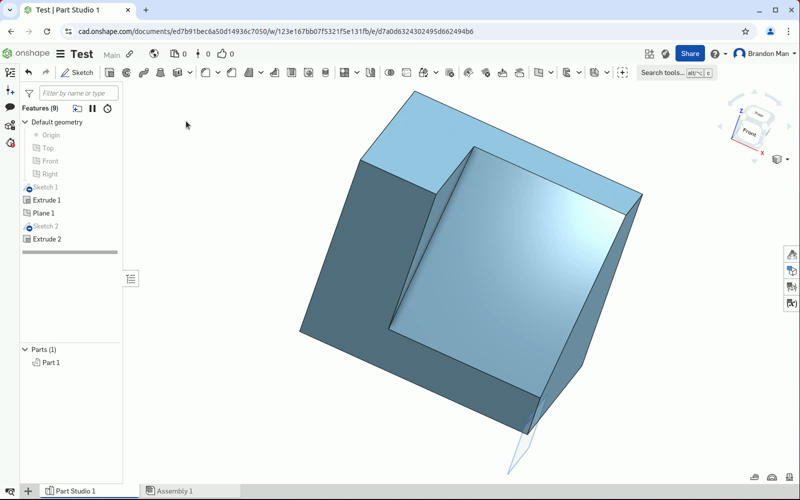
key(down, 2)
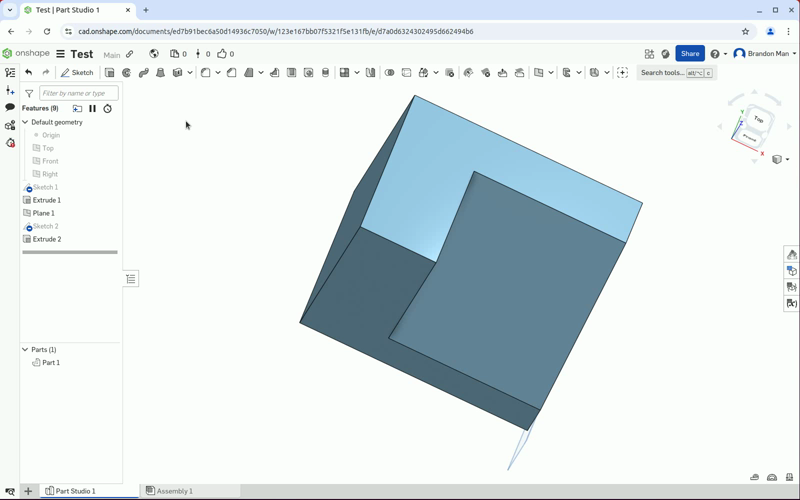
key(up, 2)
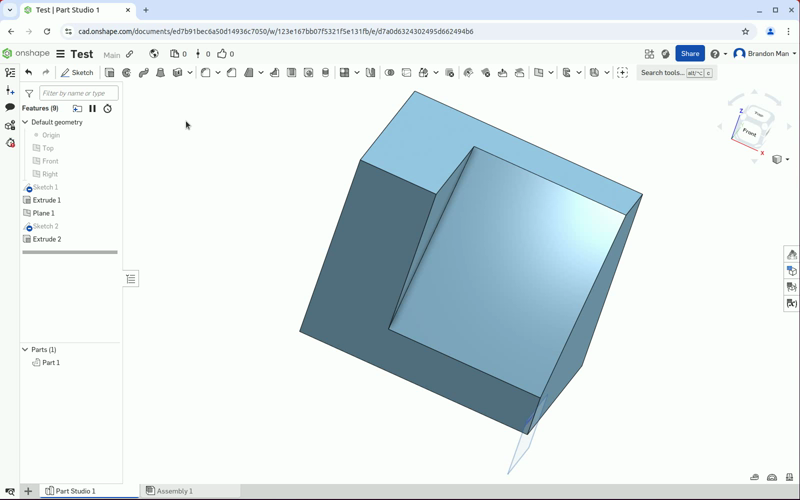
key(left, 2)
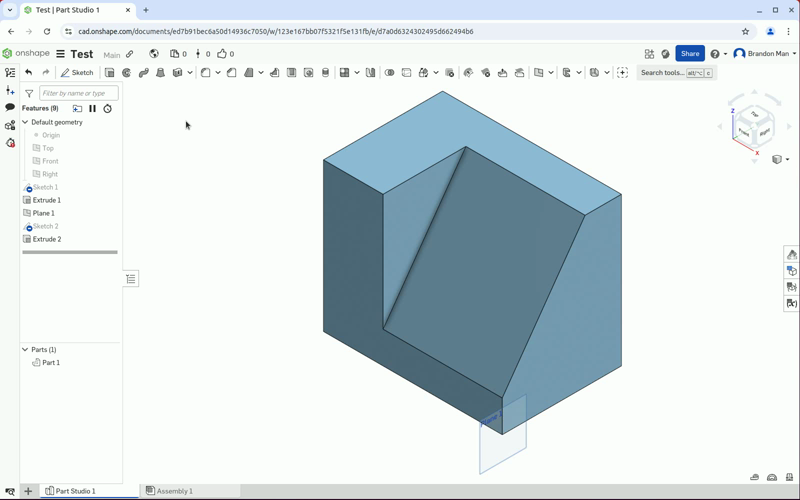
mouse_move(73, 189)
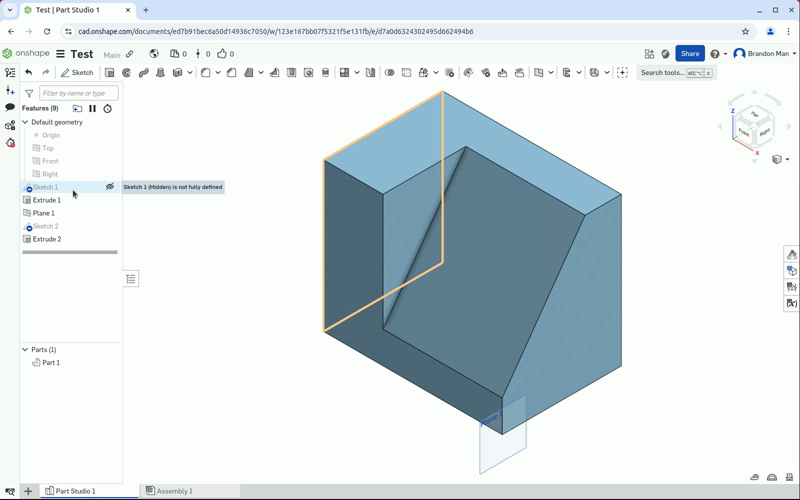
click(73, 189)